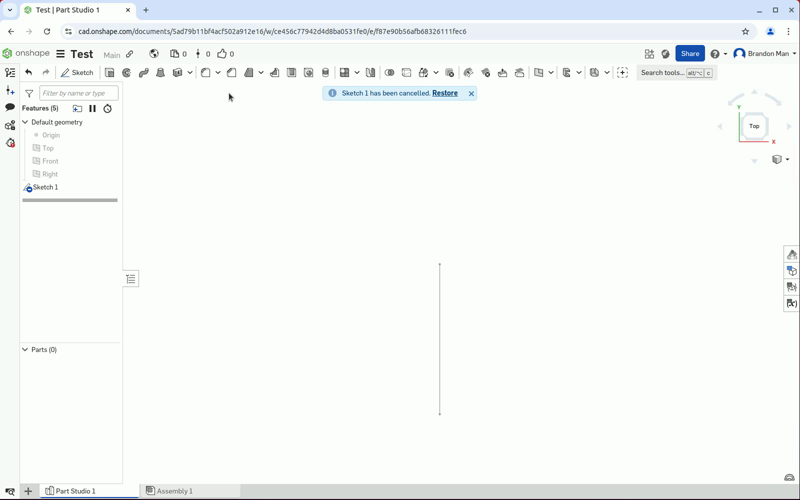
key(shift+h)
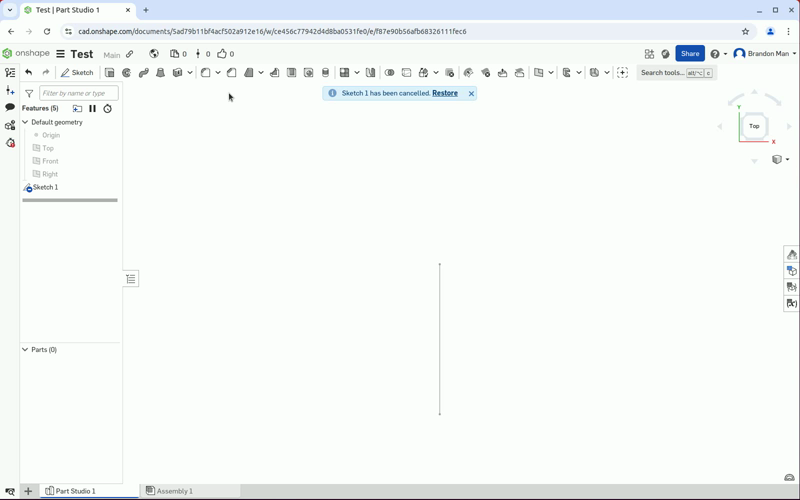
key(shift+s)
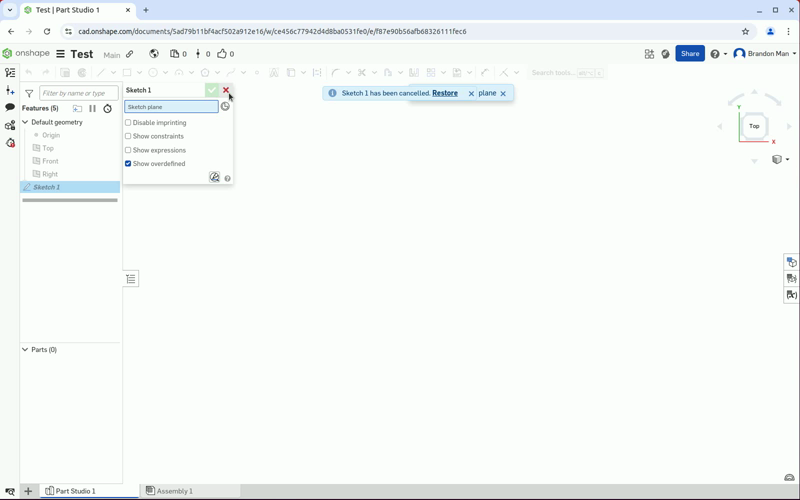
mouse_move(73, 150)
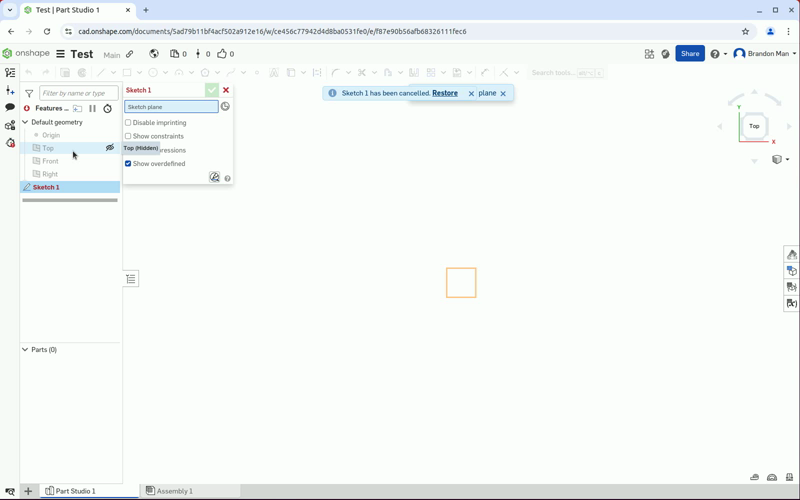
click(73, 150)
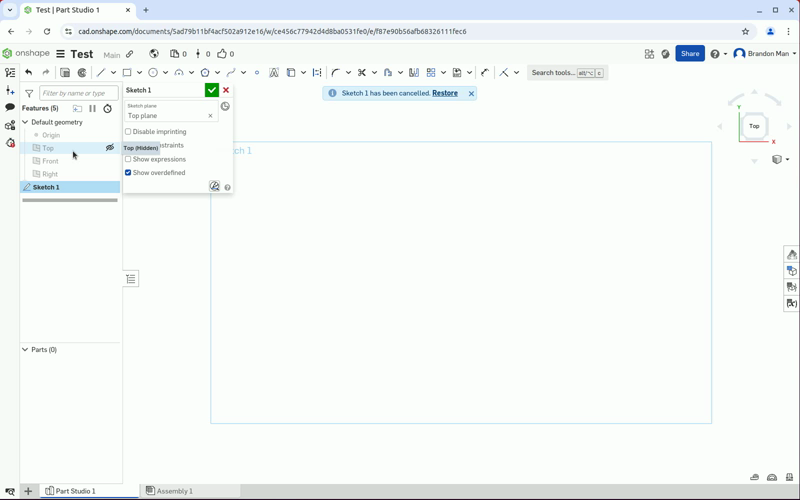
mouse_move(73, 352)
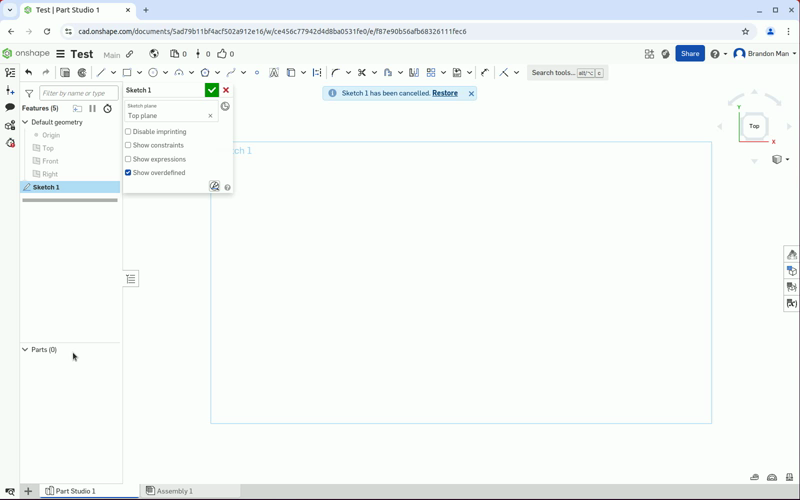
key(y)
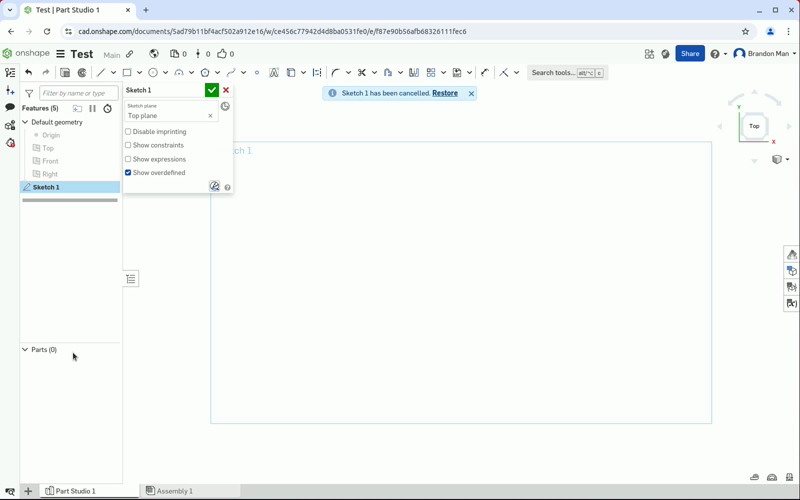
key(c)
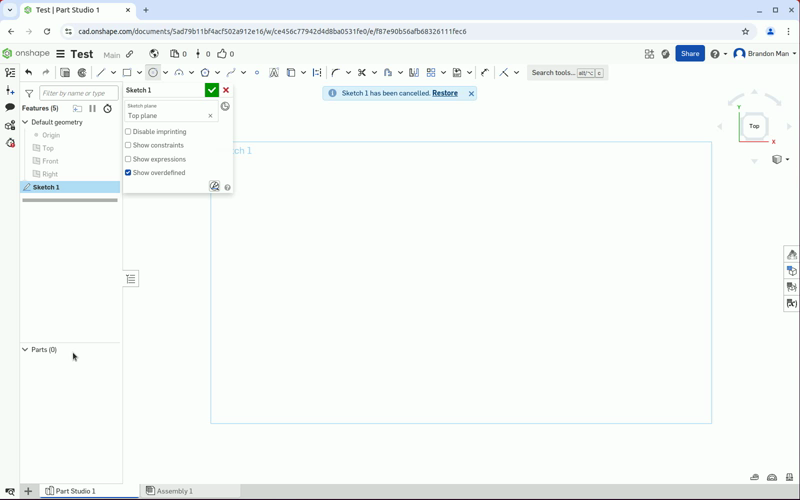
key_down(shift)
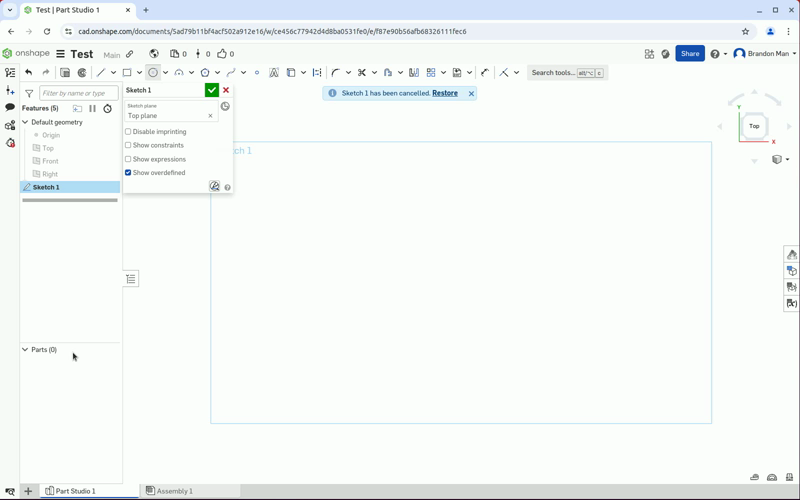
mouse_move(460, 282)
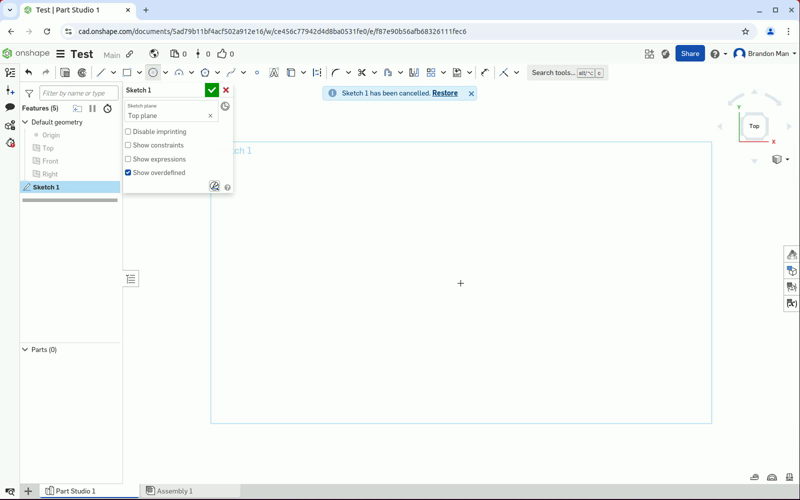
click(460, 282)
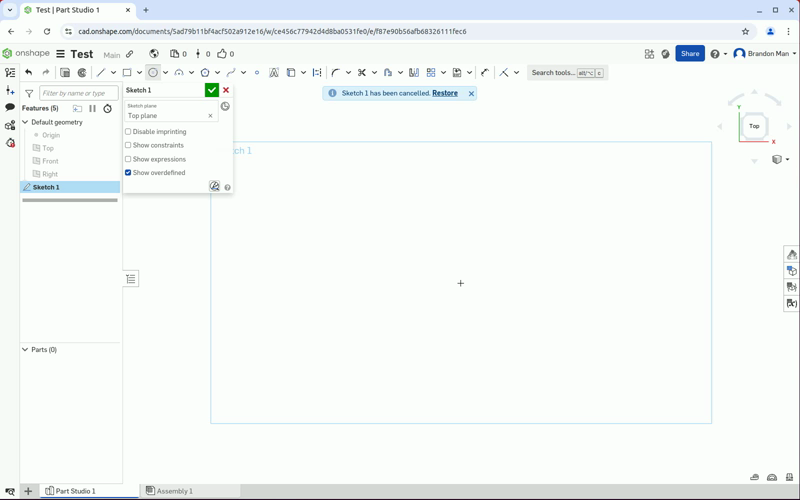
key_up(shift)
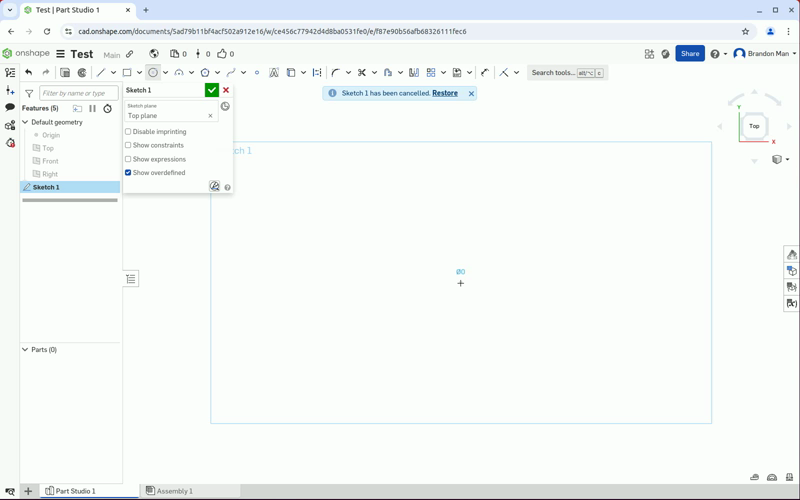
mouse_move(500, 282)
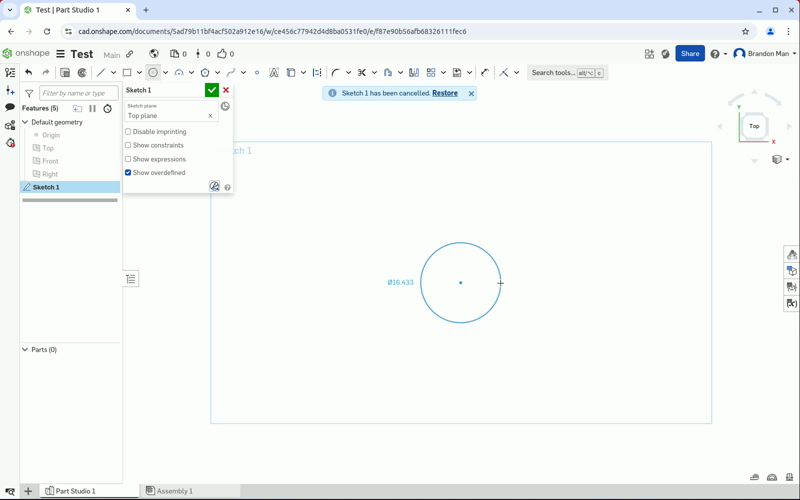
click(500, 282)
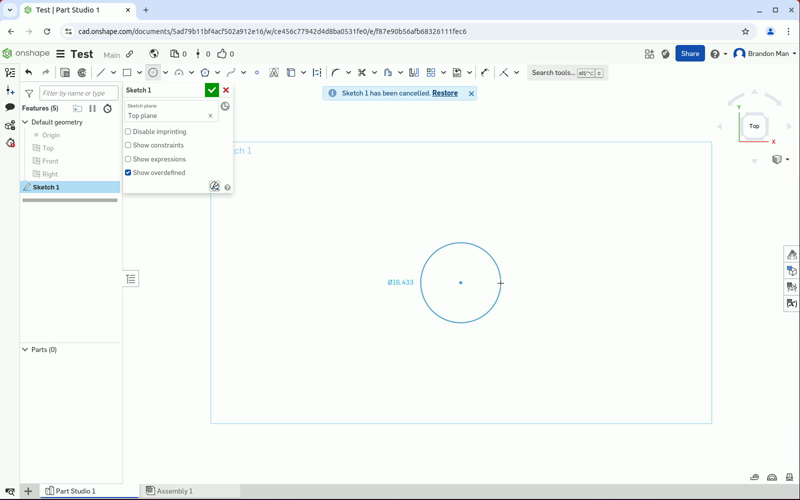
key(esc)
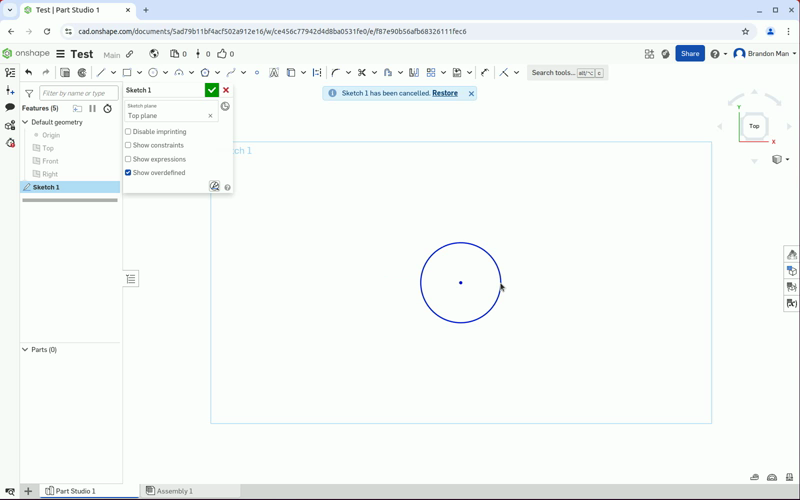
key(c)
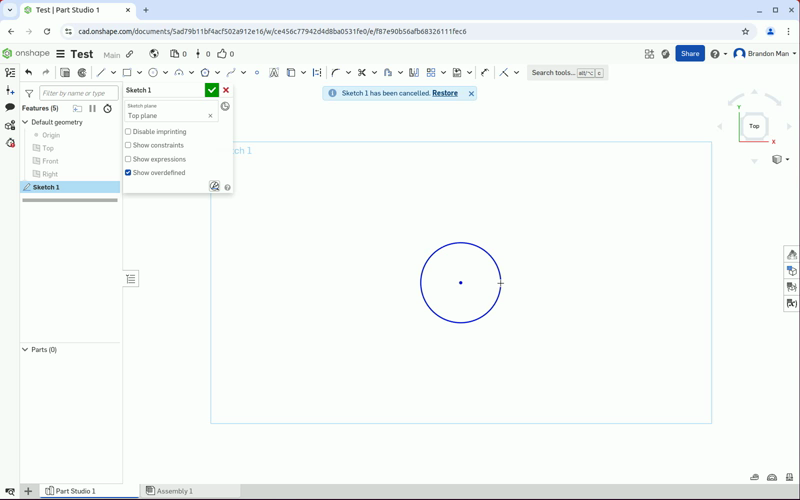
key_down(shift)
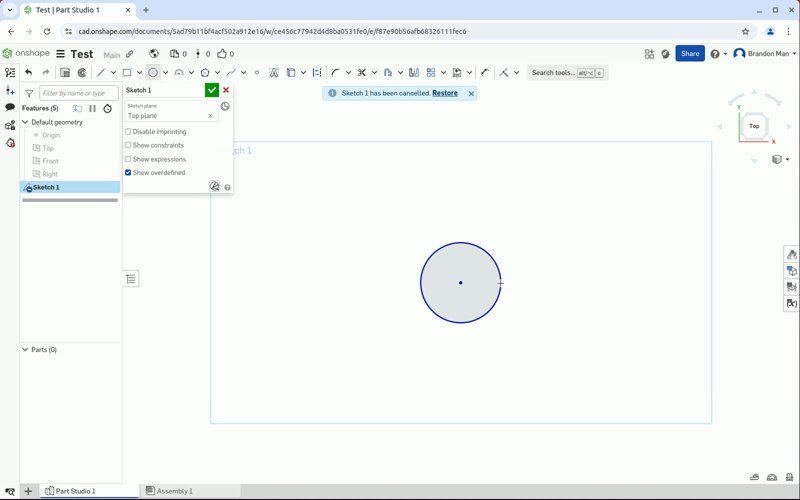
mouse_move(460, 282)
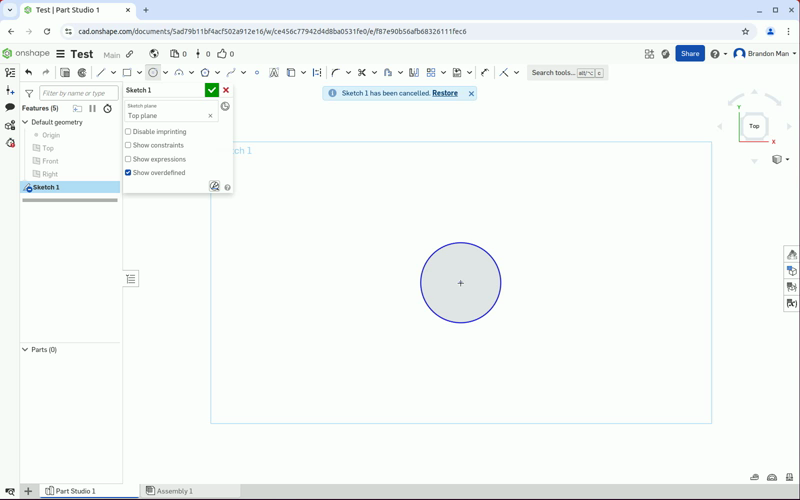
click(460, 282)
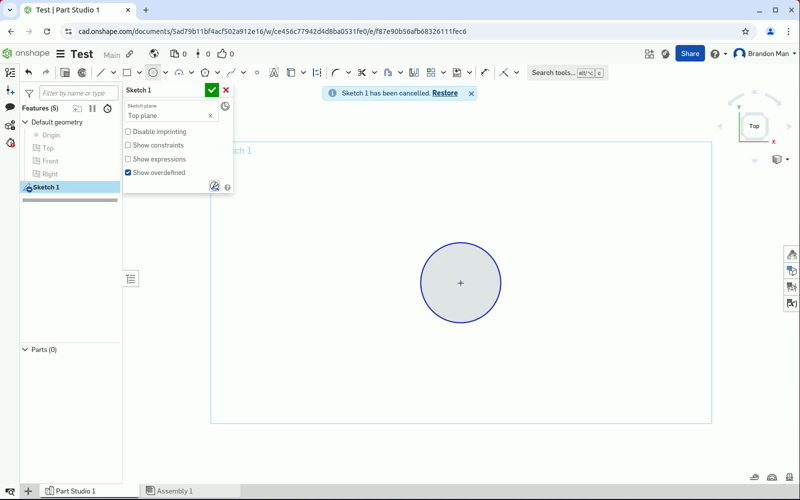
key_up(shift)
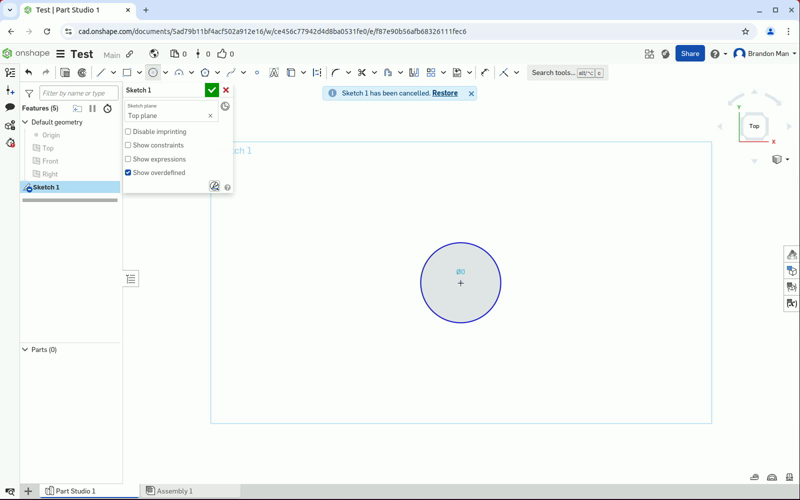
mouse_move(497, 282)
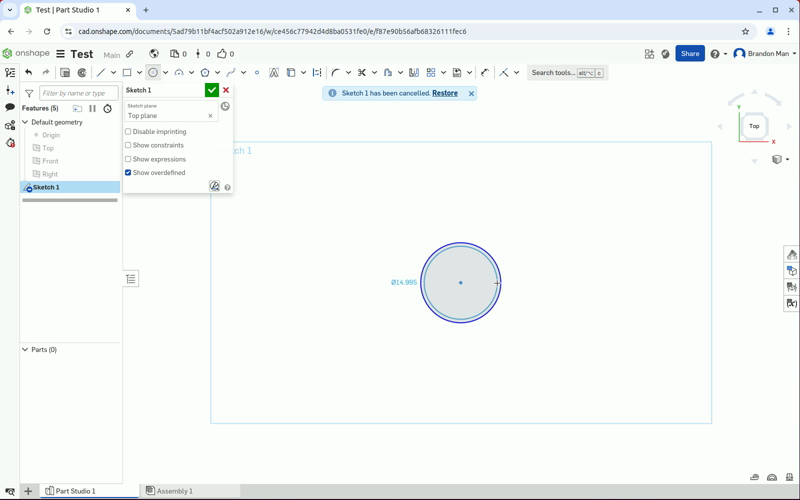
scroll(6)
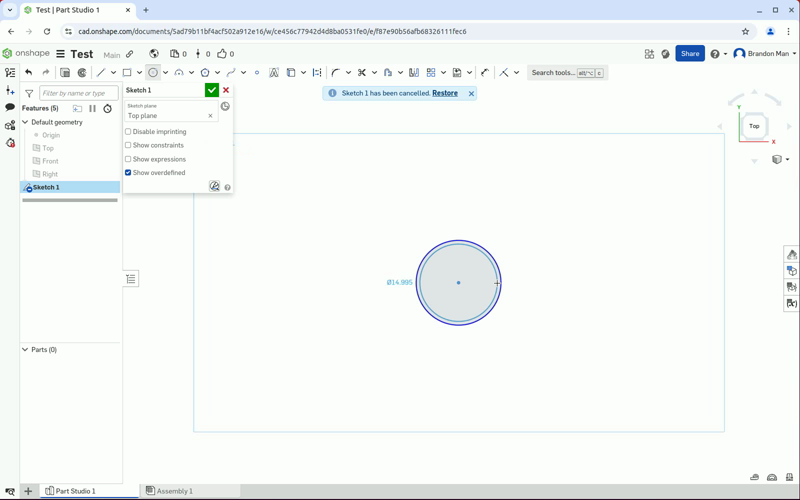
scroll(6)
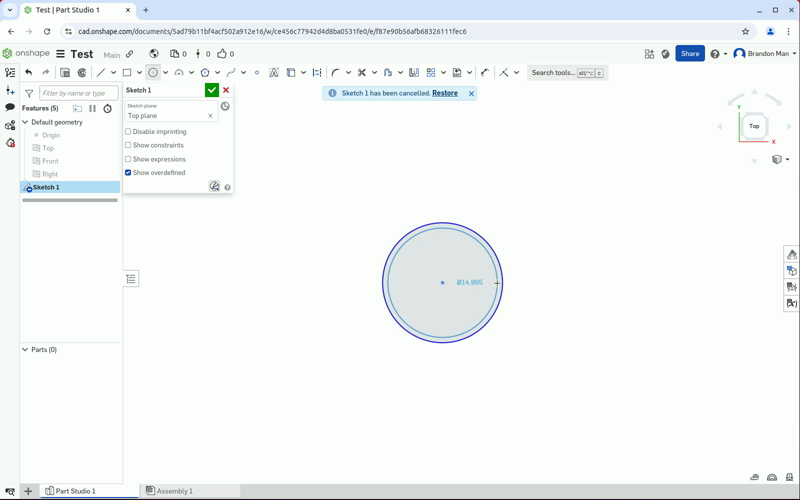
scroll(6)
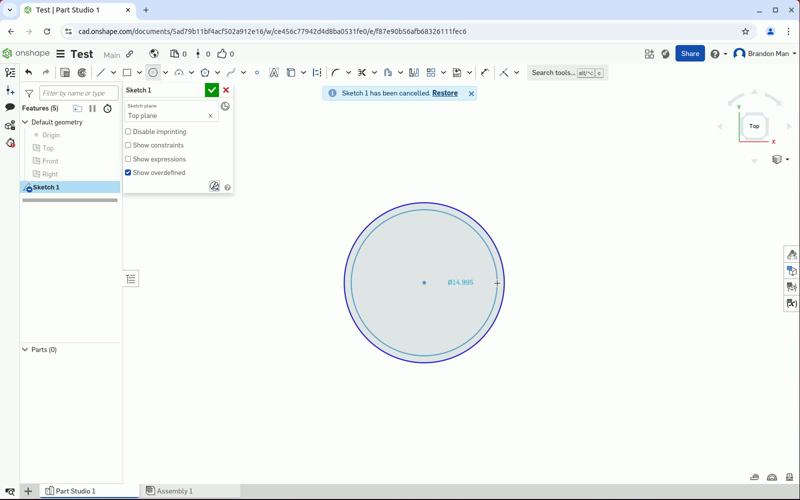
scroll(6)
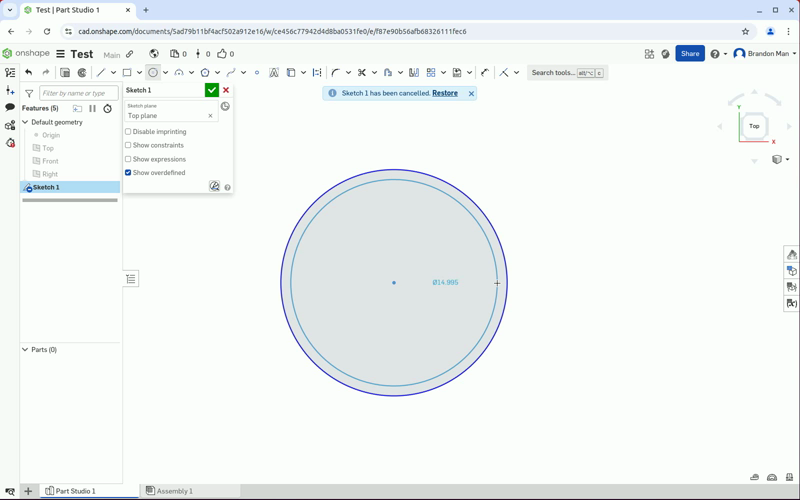
scroll(6)
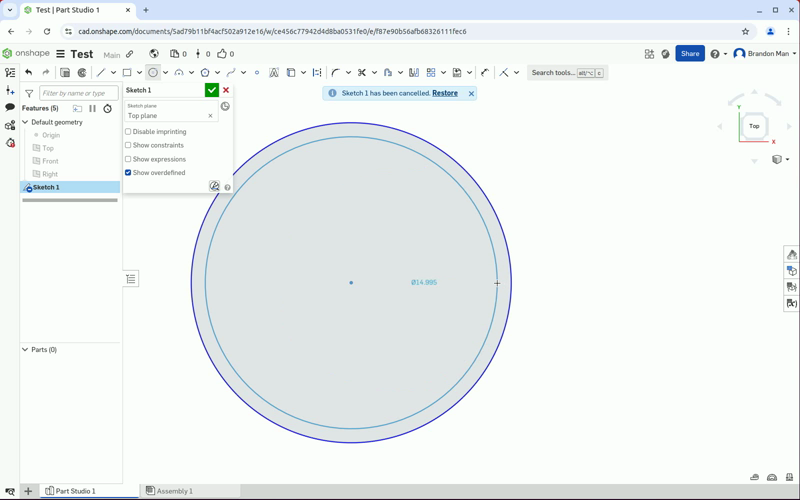
scroll(6)
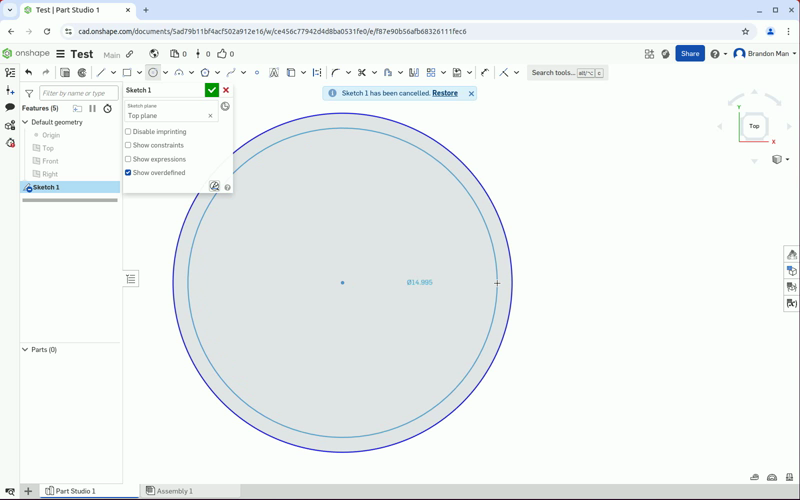
scroll(6)
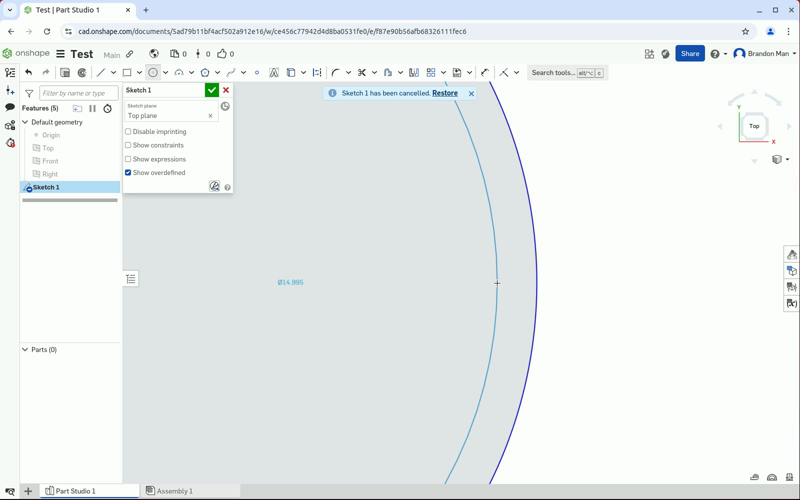
click(497, 282)
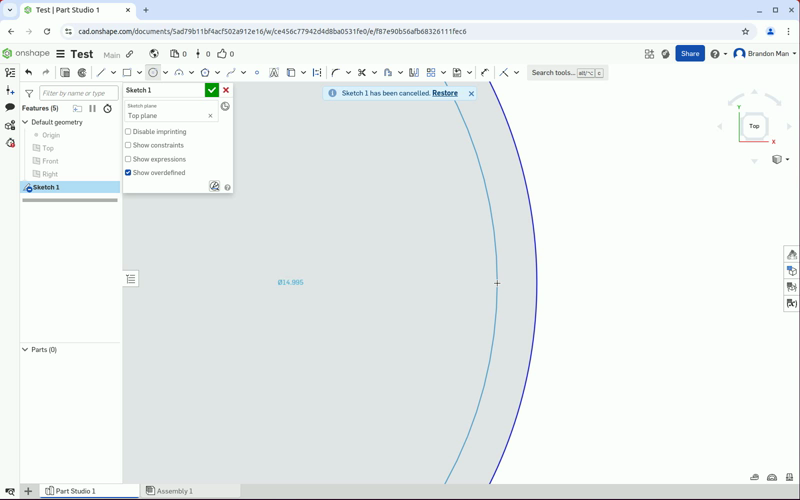
scroll(-6)
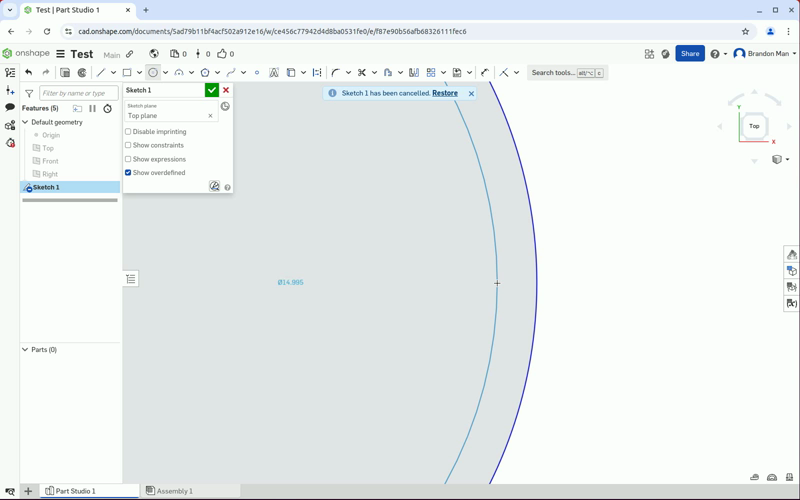
scroll(-6)
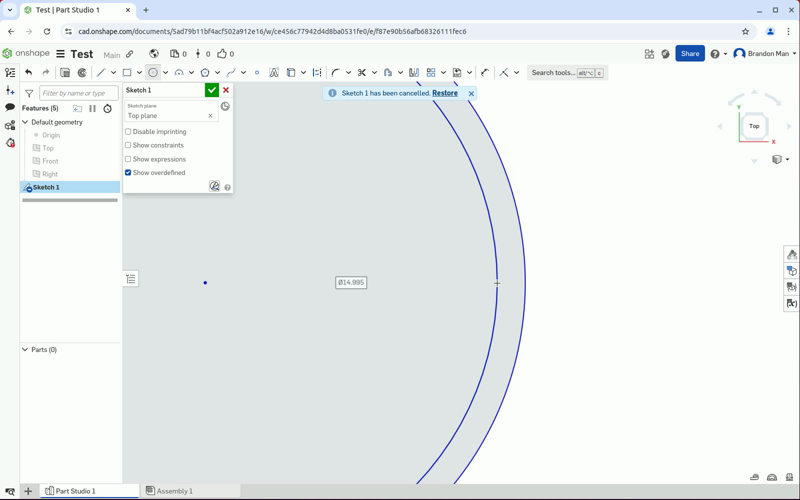
scroll(-6)
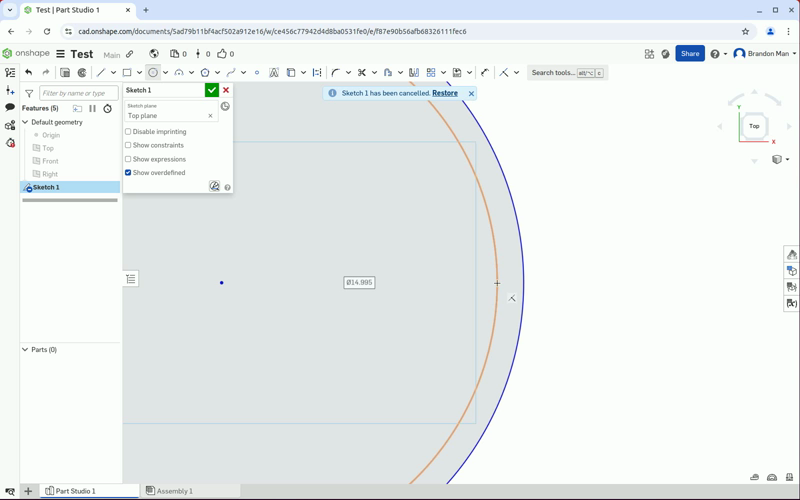
scroll(-6)
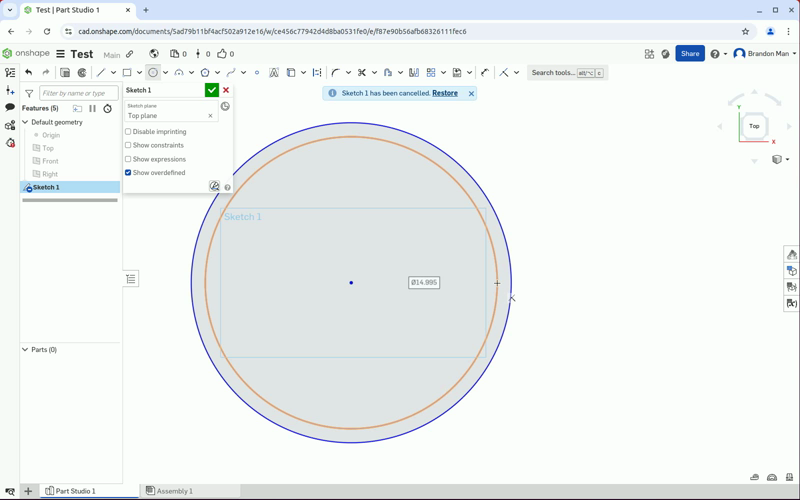
scroll(-6)
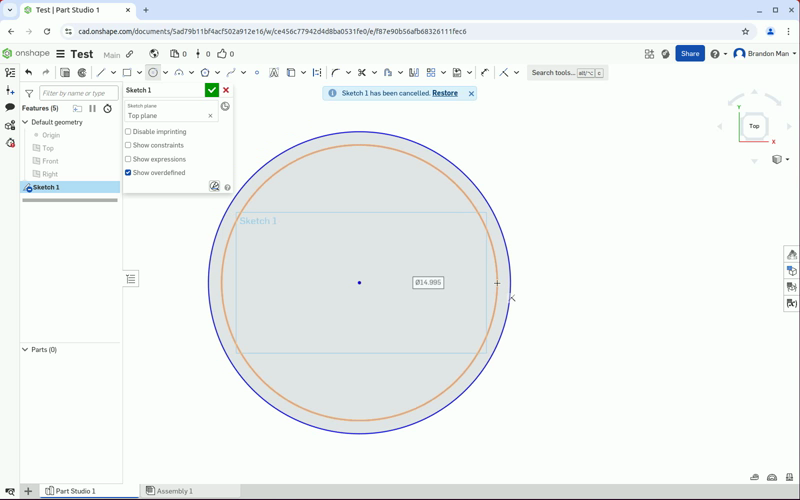
scroll(-6)
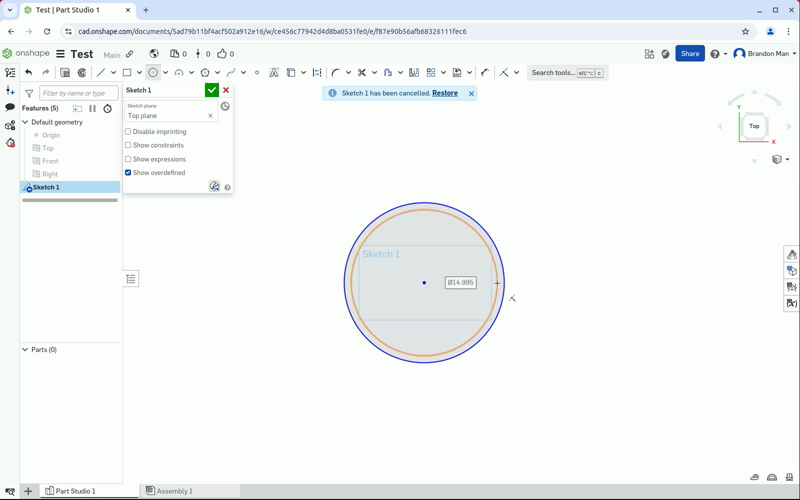
scroll(-6)
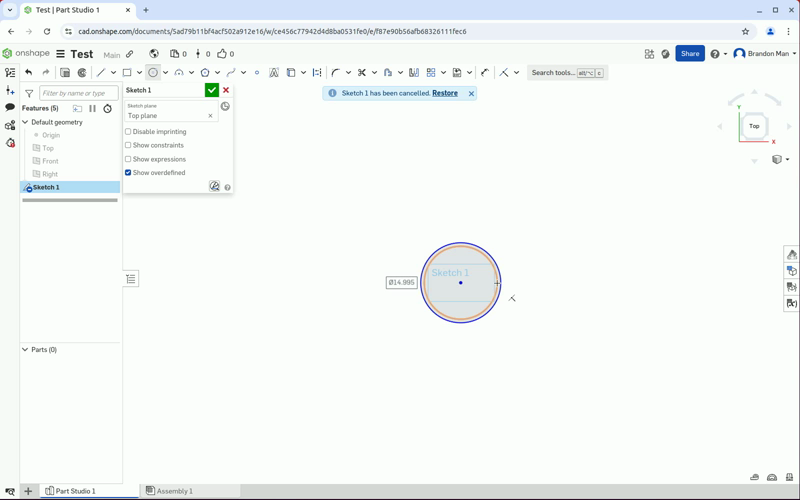
key(esc)
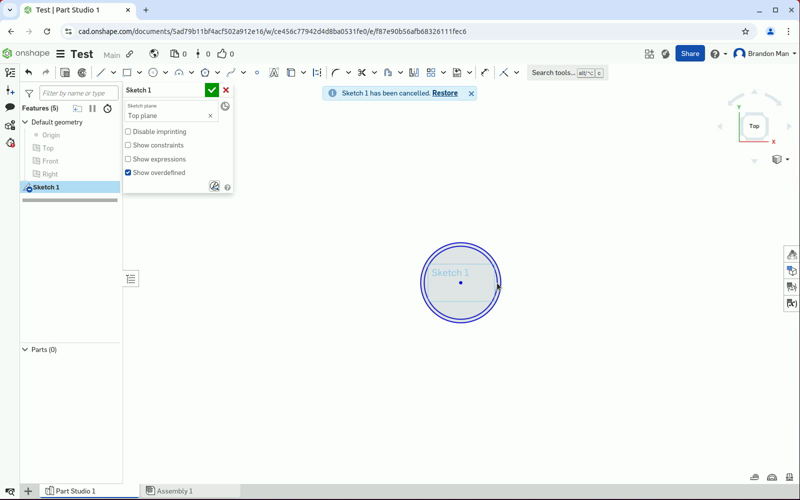
mouse_move(424, 270)
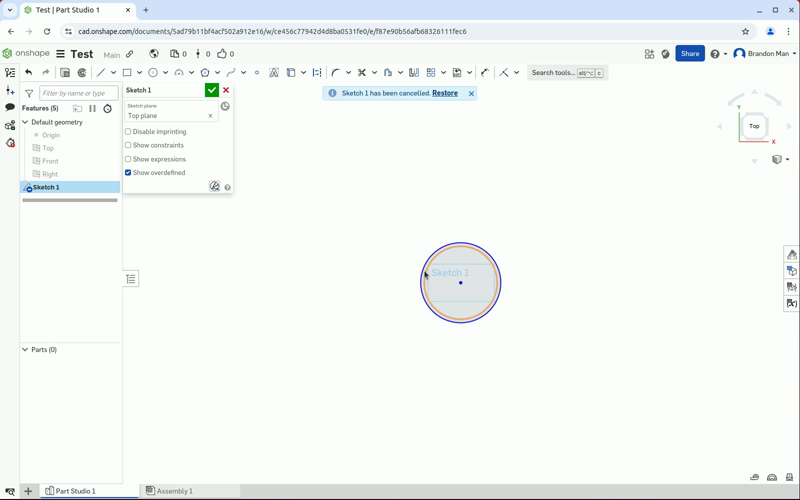
scroll(6)
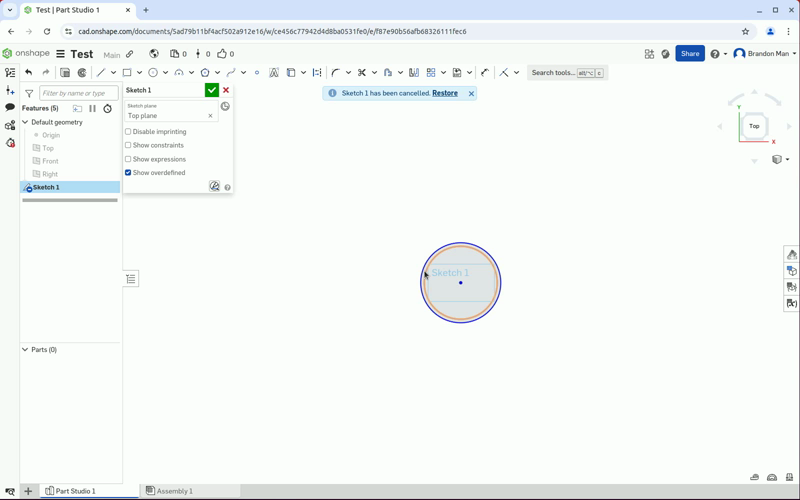
scroll(6)
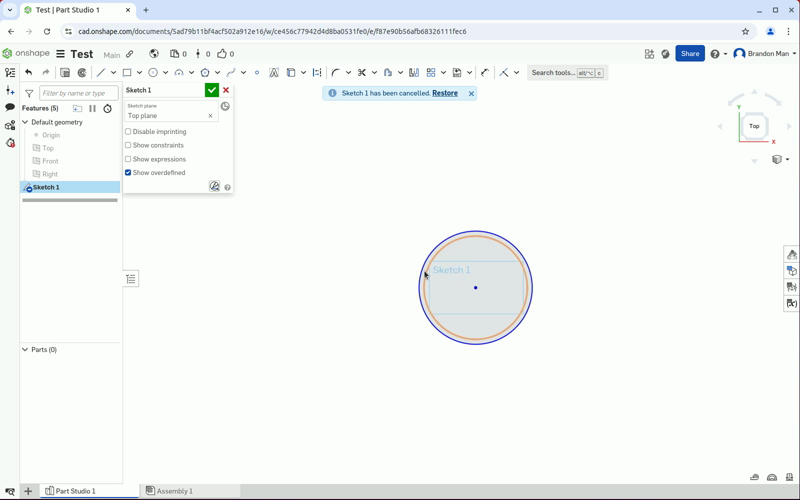
scroll(6)
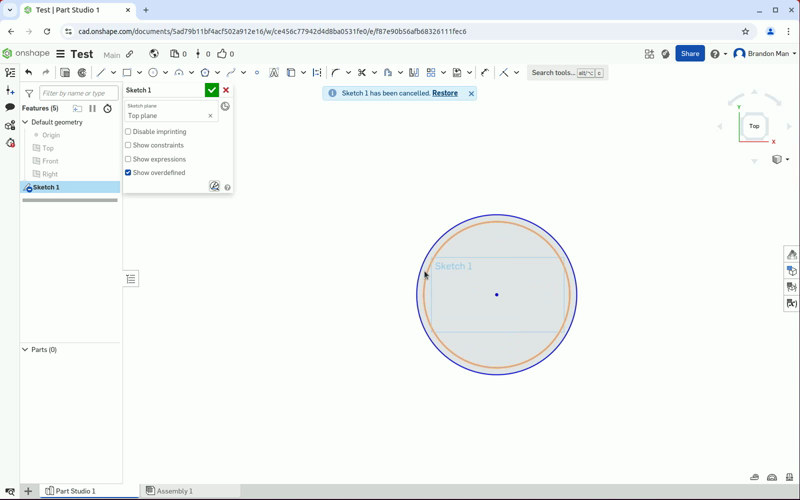
scroll(6)
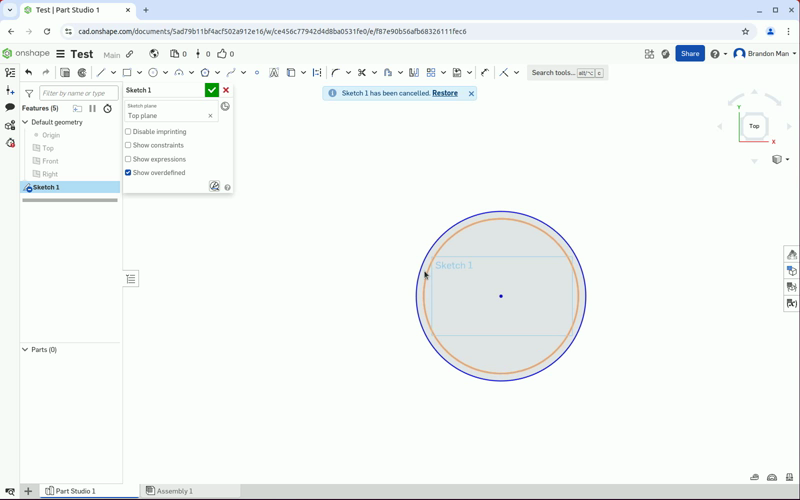
scroll(6)
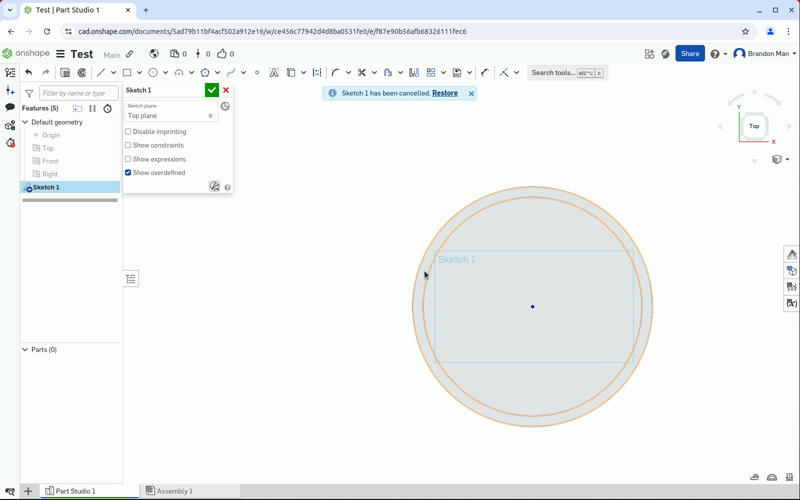
scroll(6)
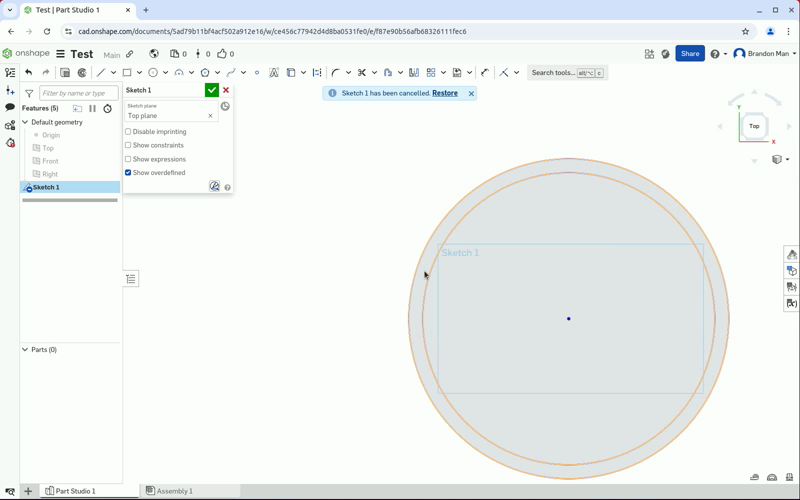
scroll(6)
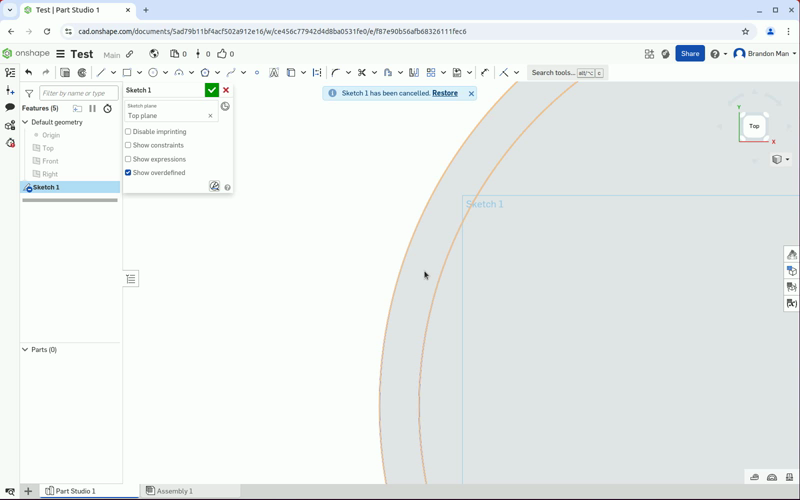
click(424, 270)
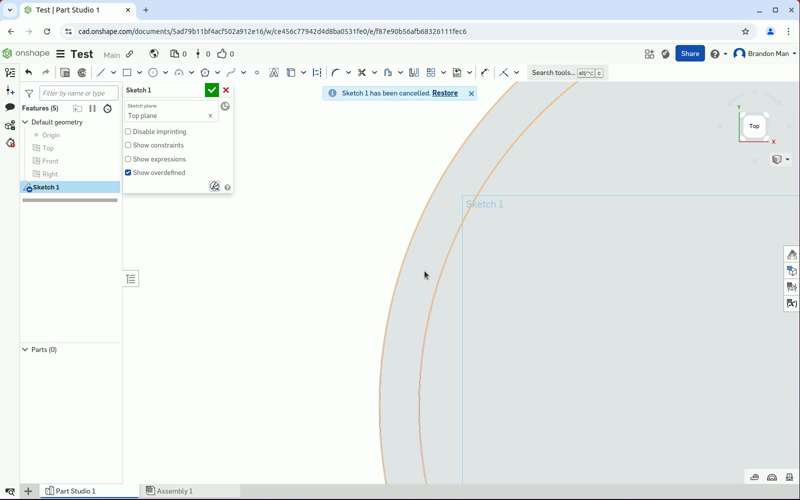
scroll(-6)
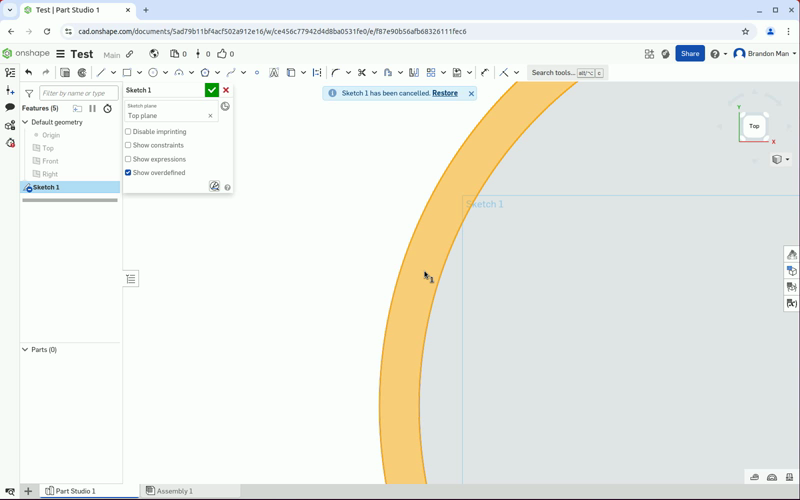
scroll(-6)
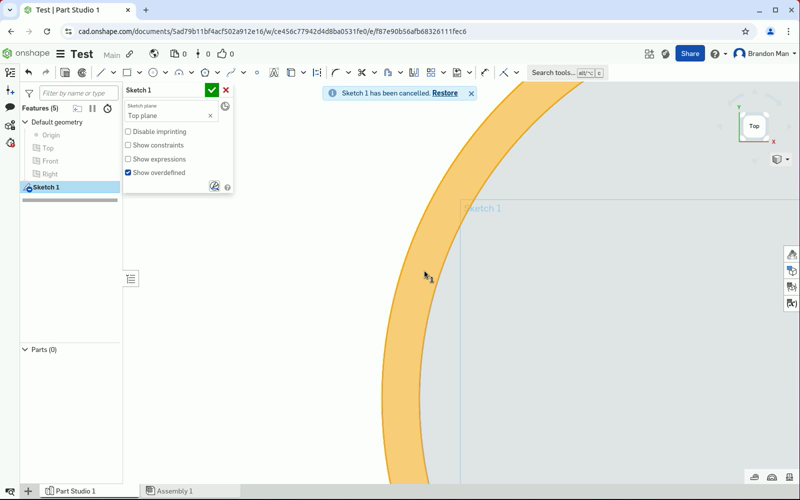
scroll(-6)
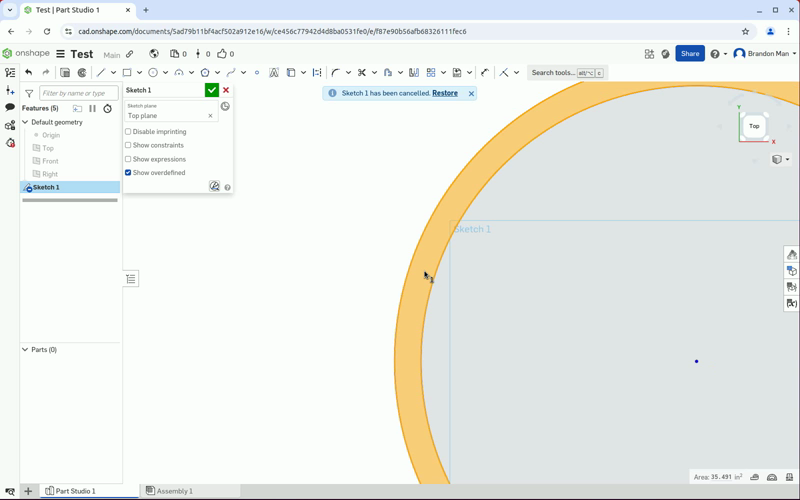
scroll(-6)
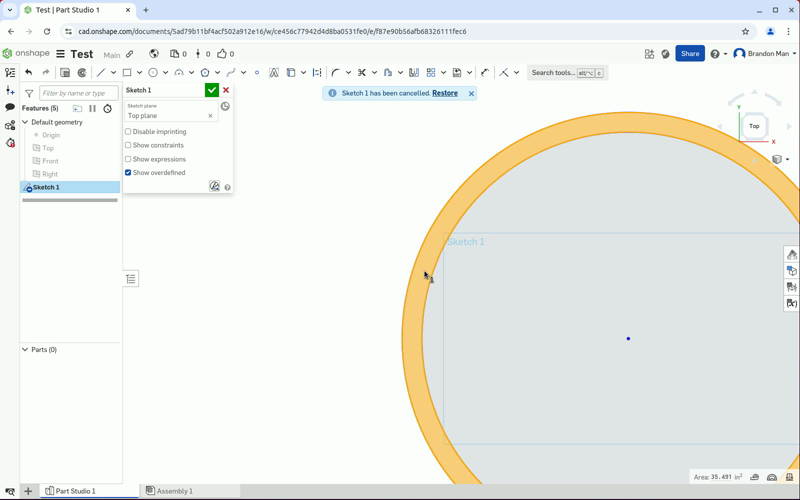
scroll(-6)
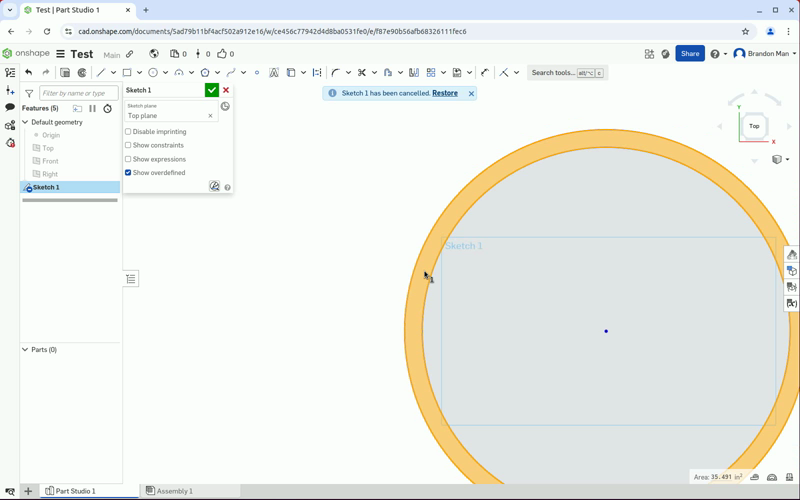
scroll(-6)
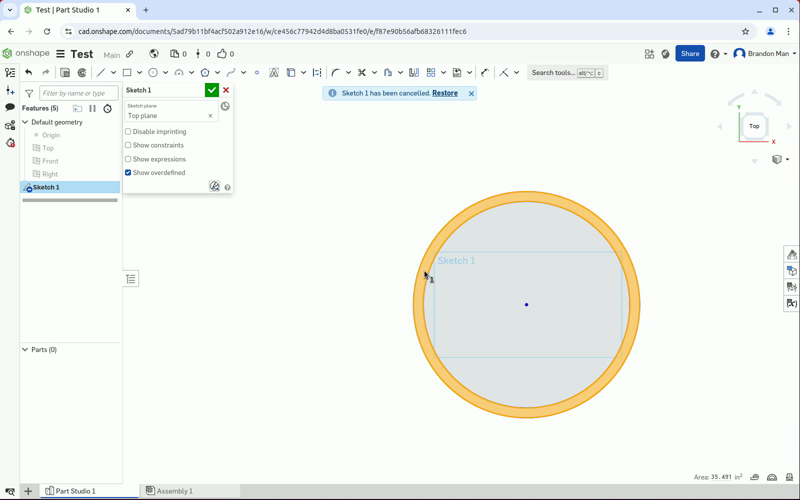
scroll(-6)
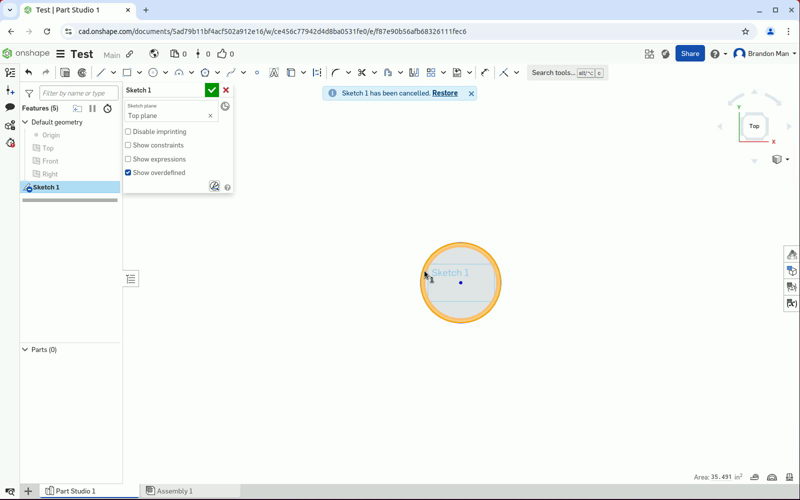
mouse_move(73, 352)
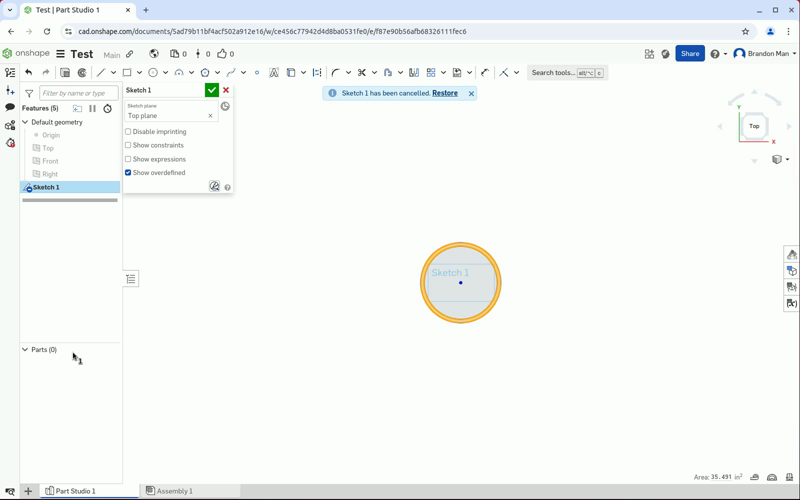
key(shift+y)
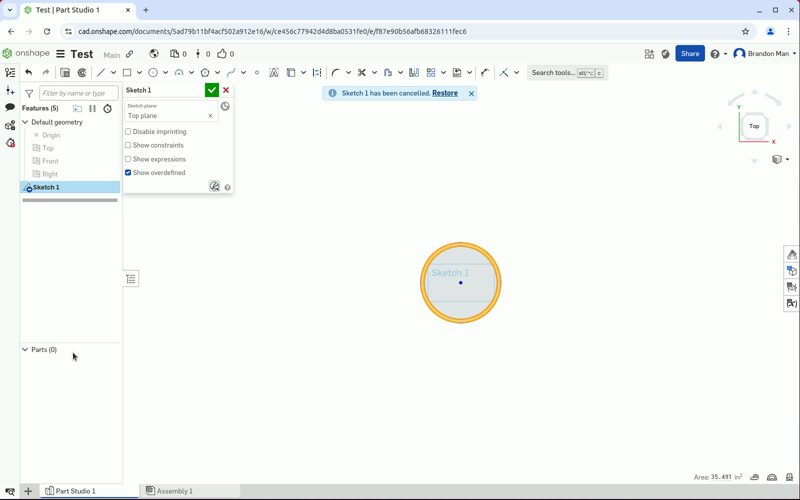
key(shift+e)
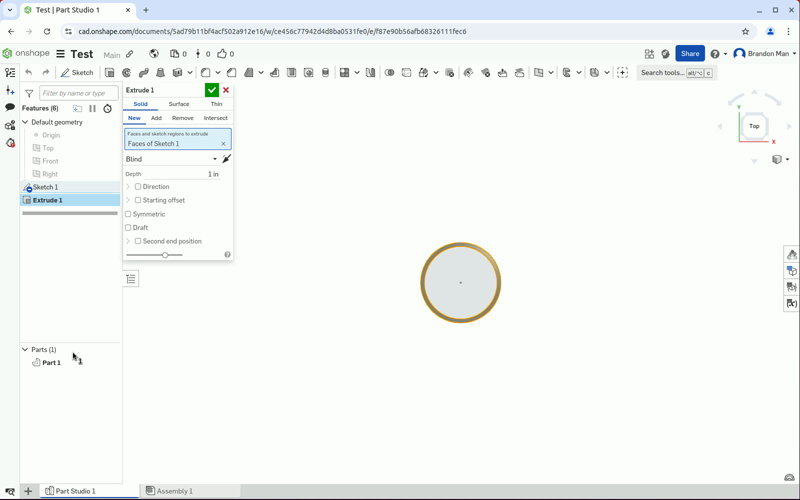
mouse_move(143, 106)
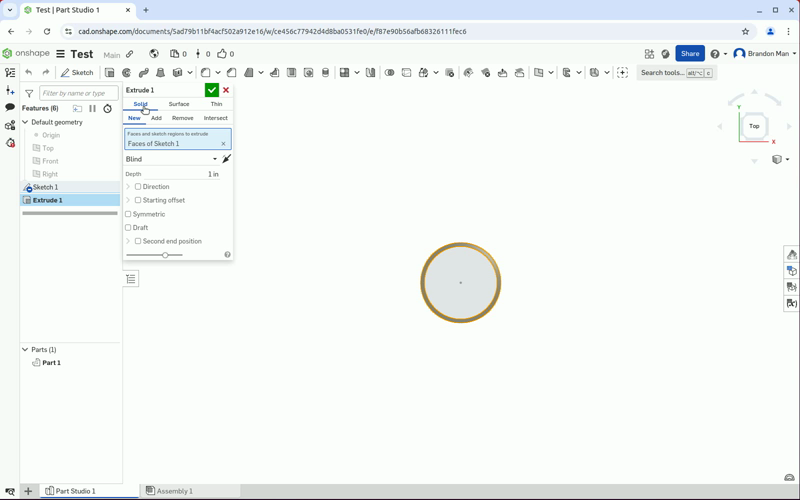
click(143, 106)
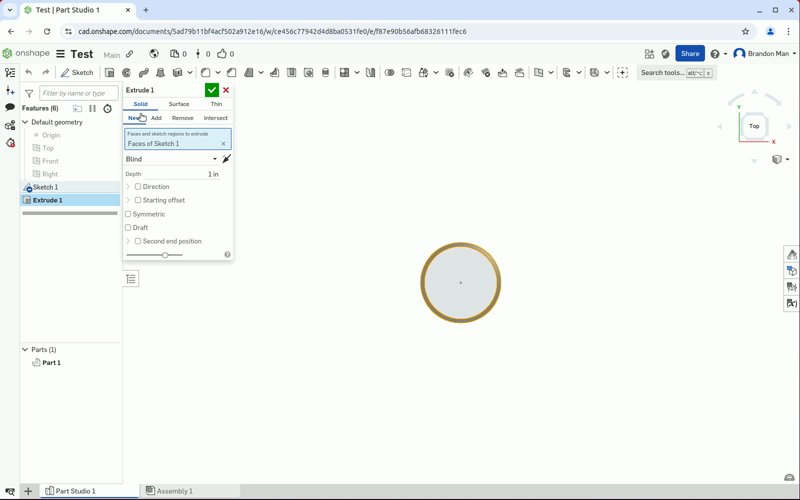
mouse_move(137, 120)
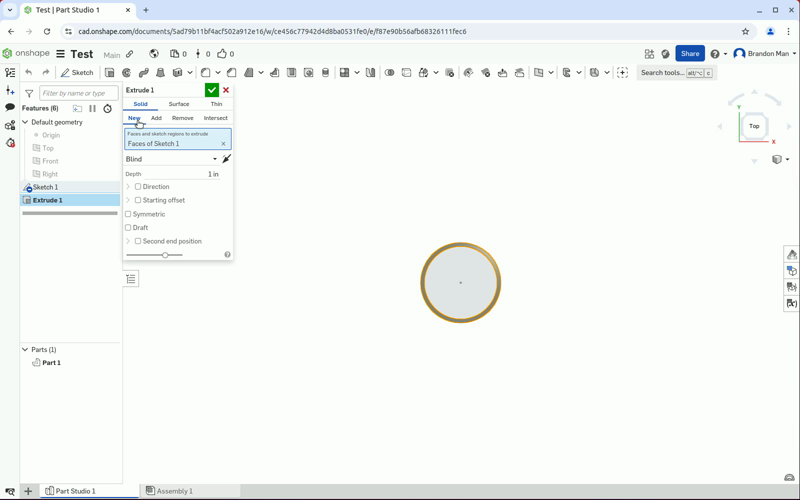
click(137, 120)
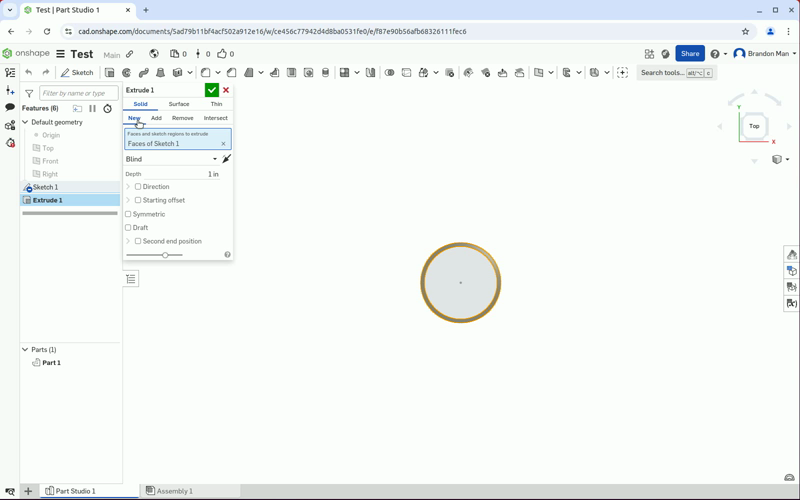
key(tab, 4)
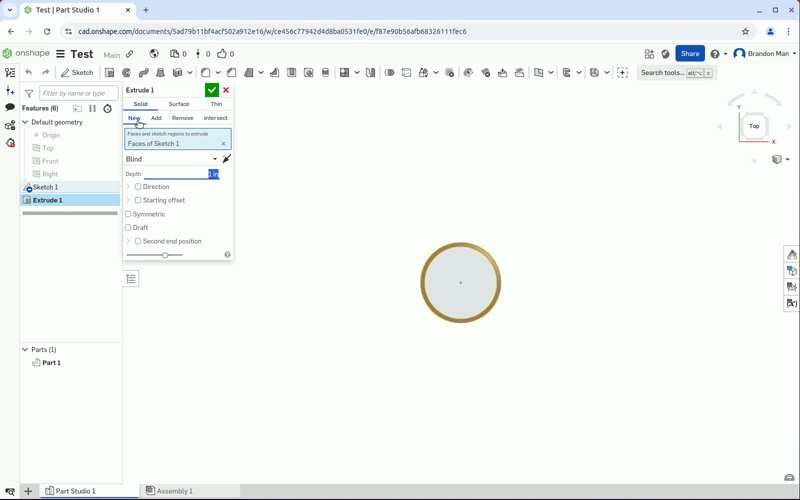
text(23.108)
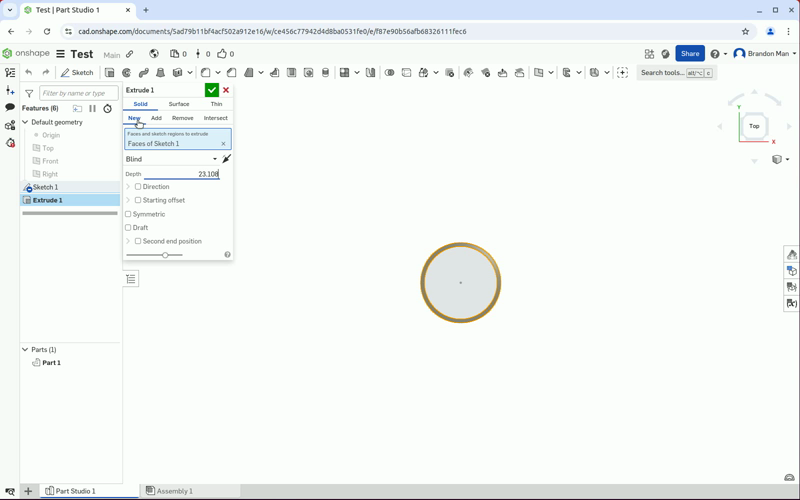
key(enter)
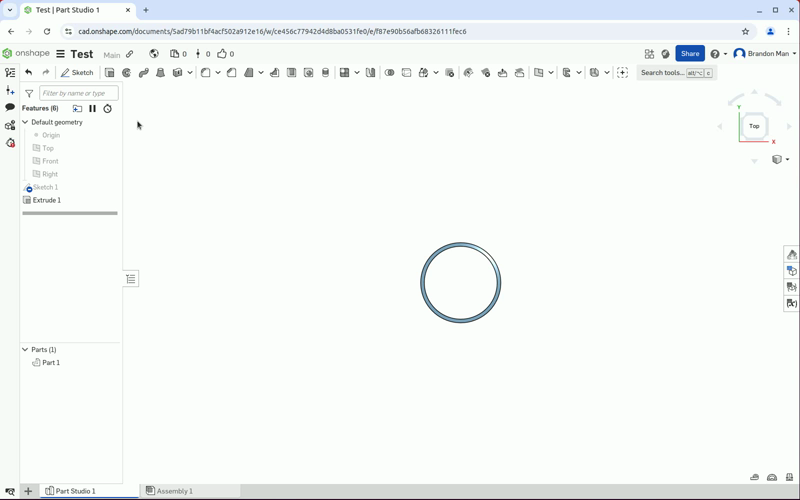
key(shift+h)
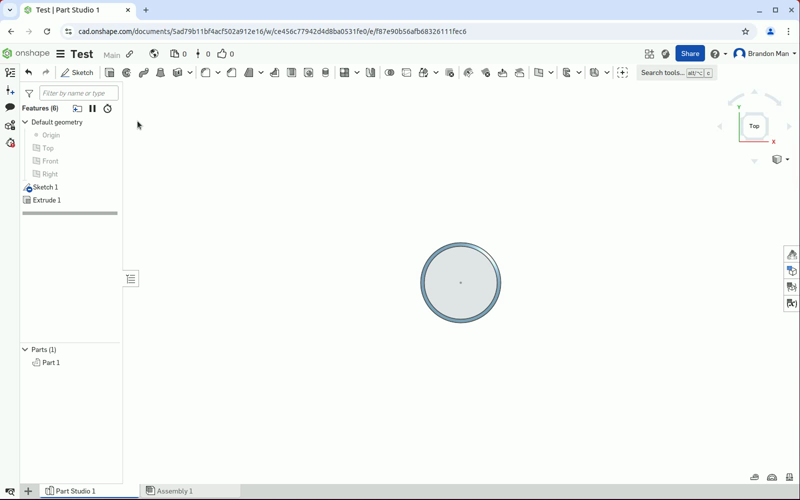
key(shift+h)
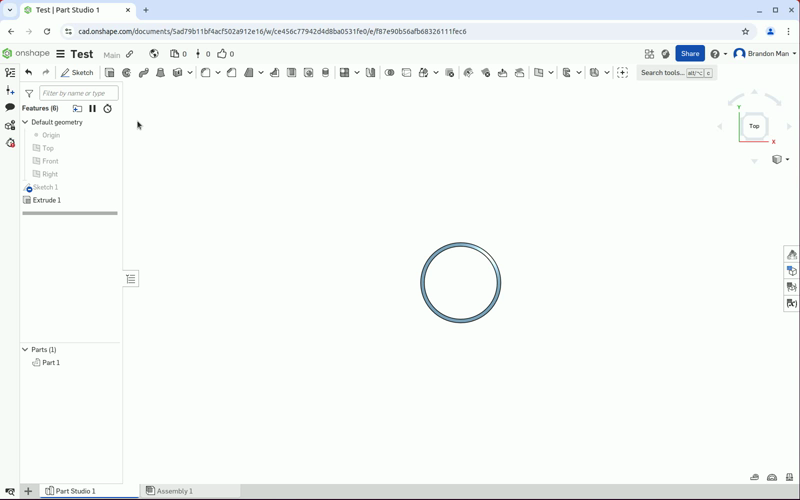
mouse_move(73, 189)
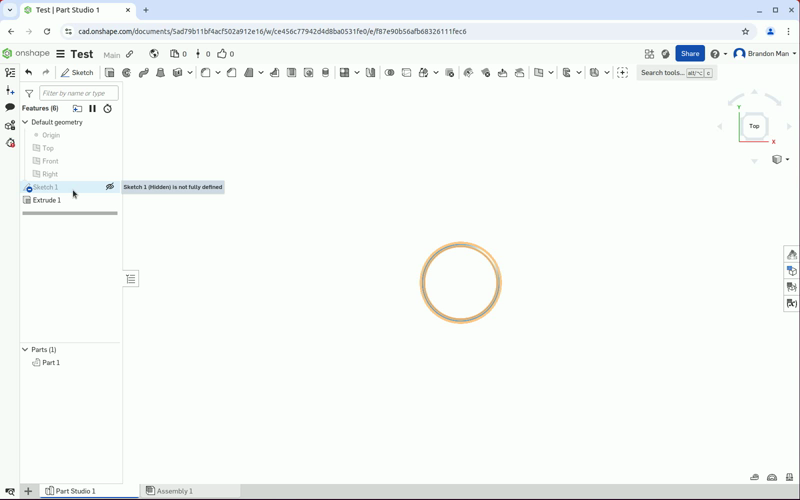
click(73, 189)
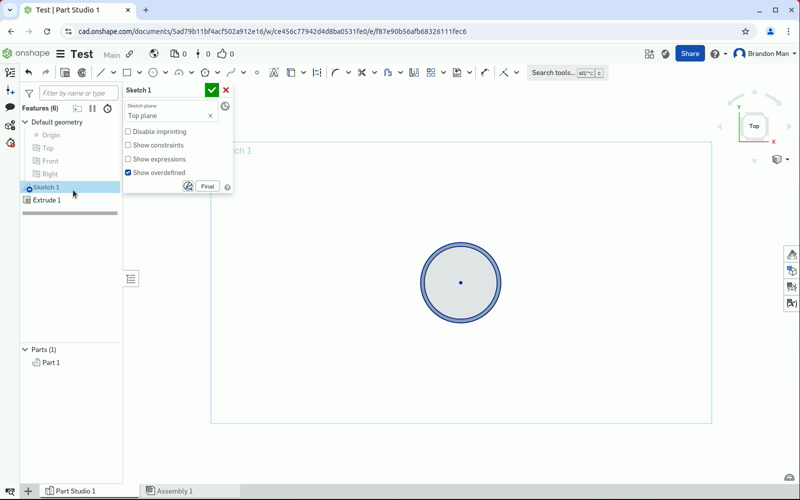
mouse_move(229, 92)
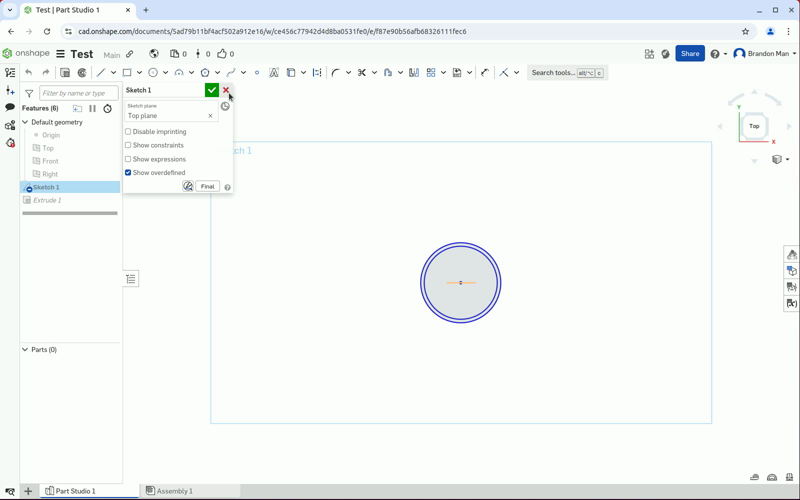
click(229, 92)
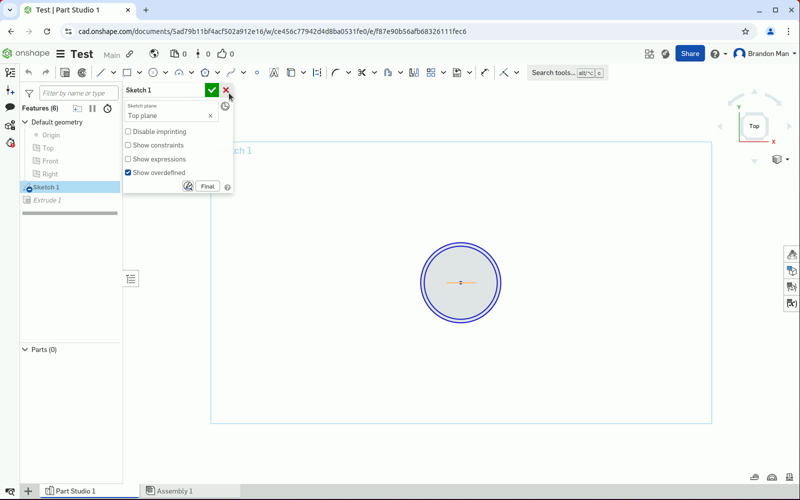
key(shift+s)
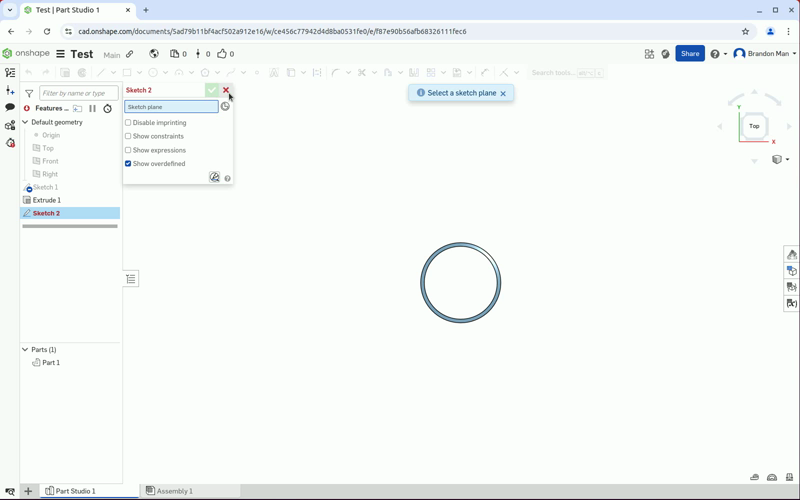
mouse_move(73, 150)
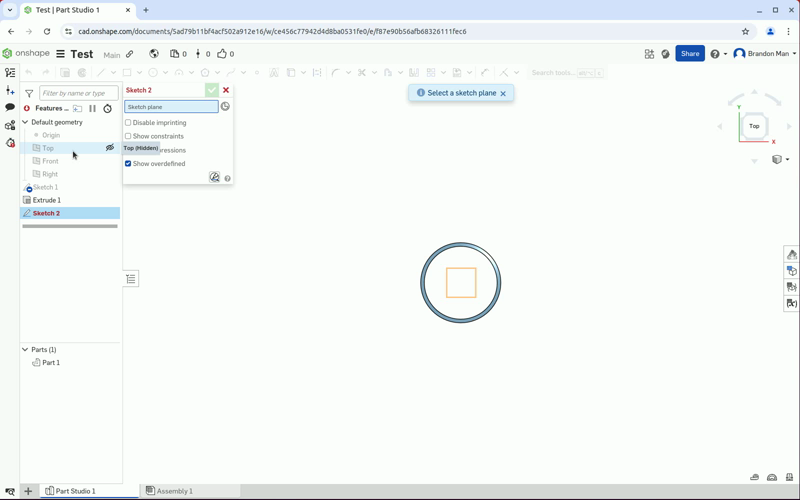
click(73, 150)
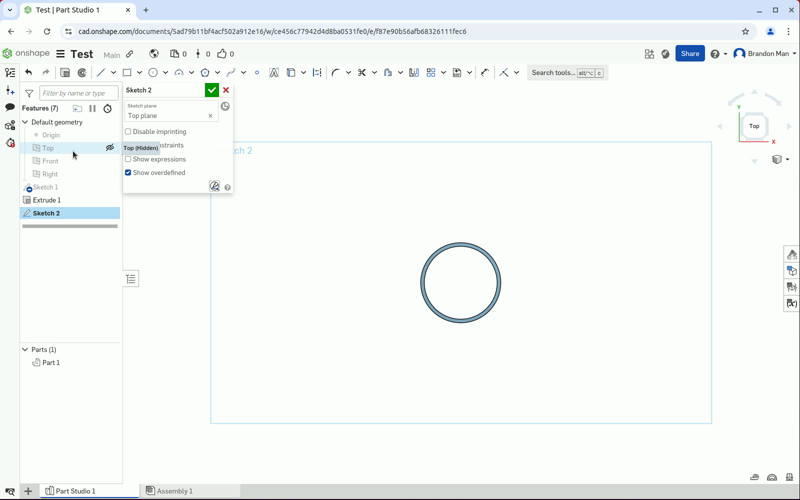
mouse_move(73, 352)
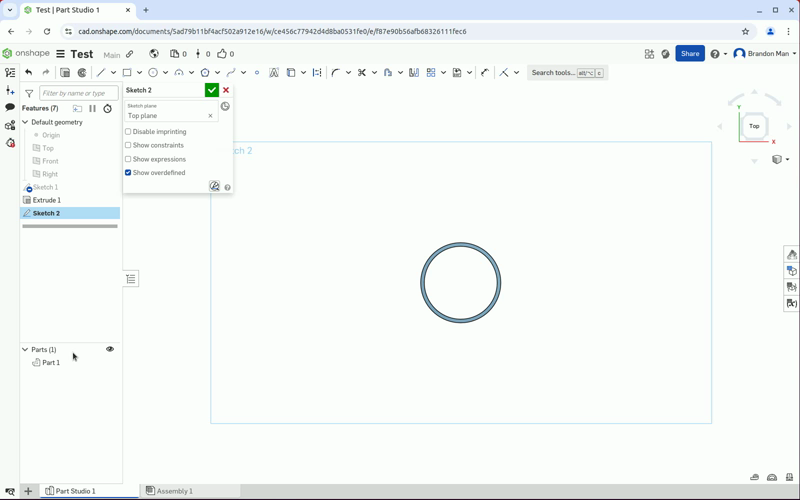
key(y)
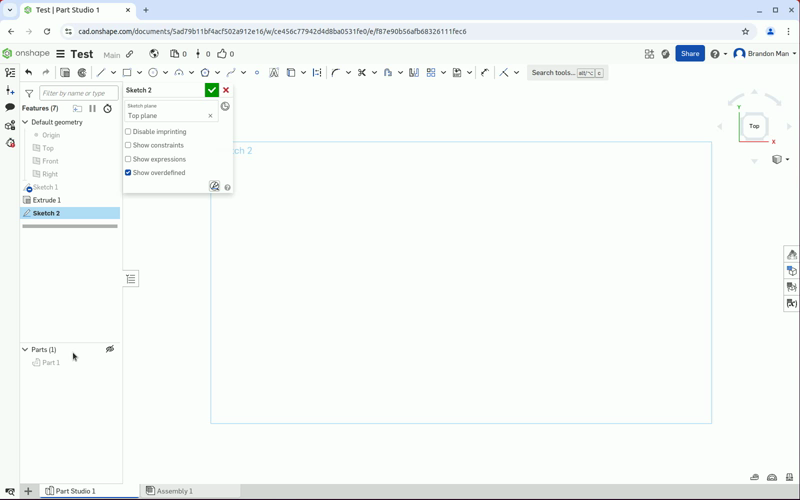
key(c)
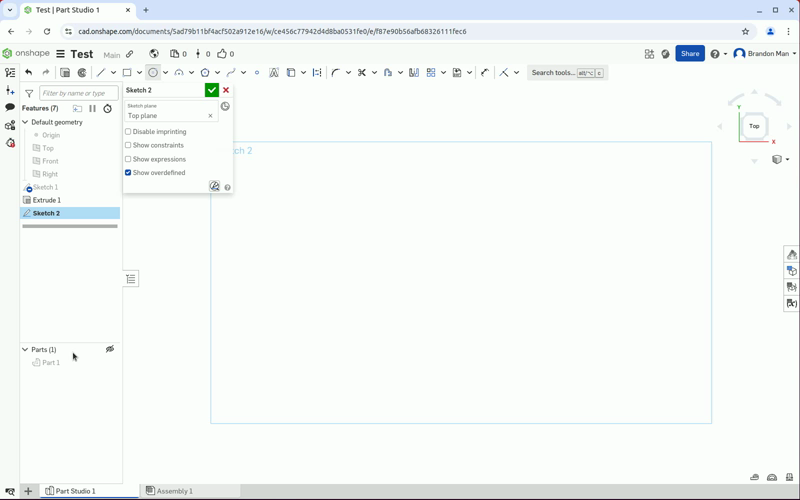
key_down(shift)
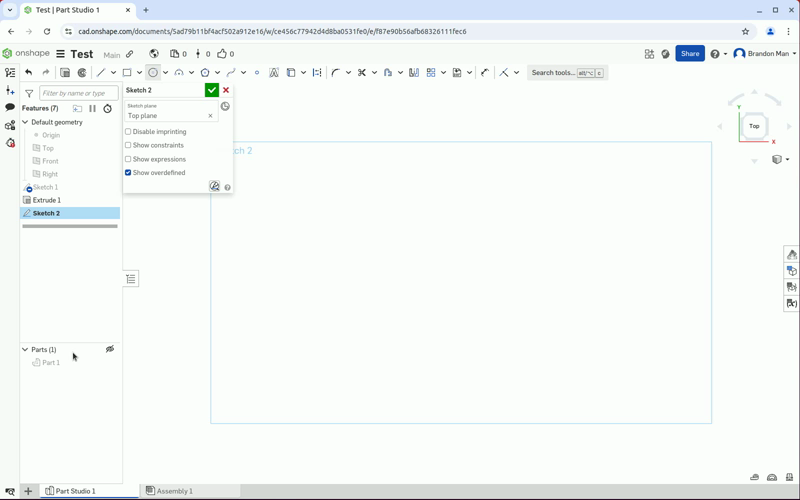
mouse_move(461, 282)
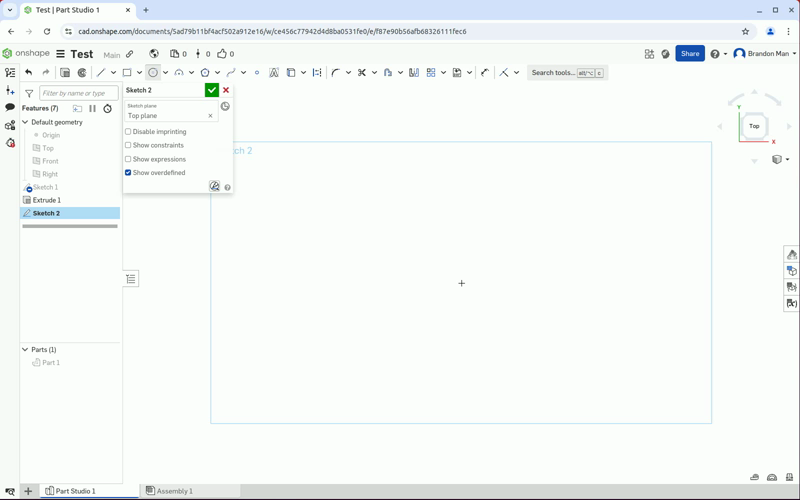
click(461, 282)
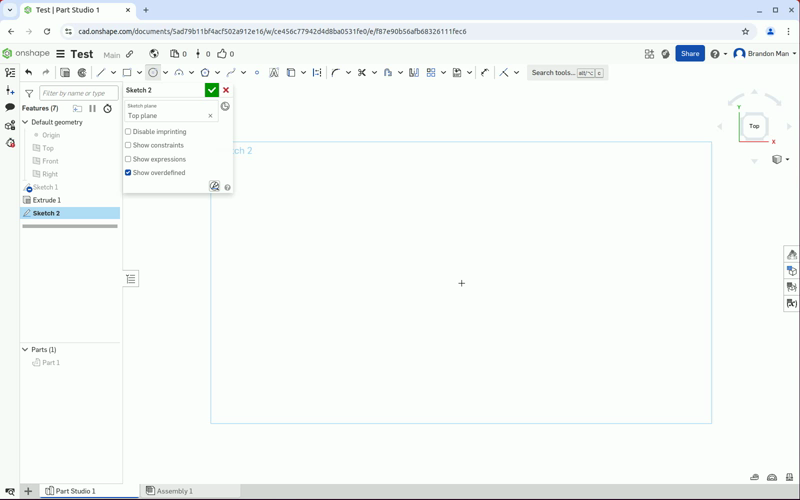
key_up(shift)
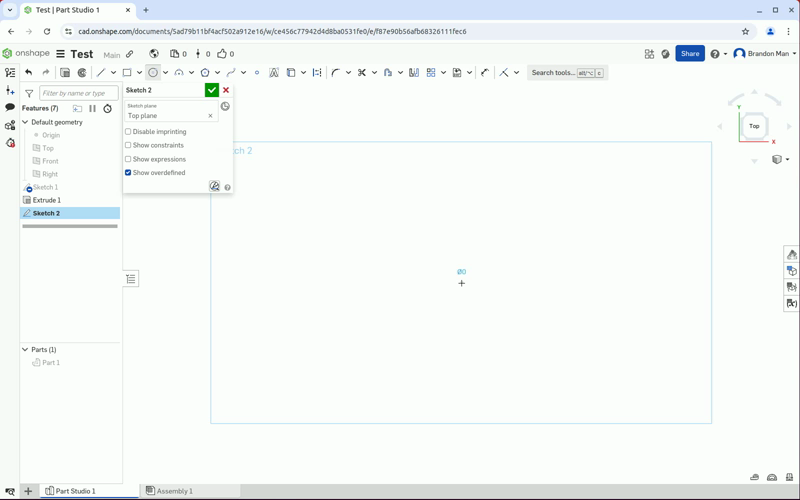
mouse_move(499, 282)
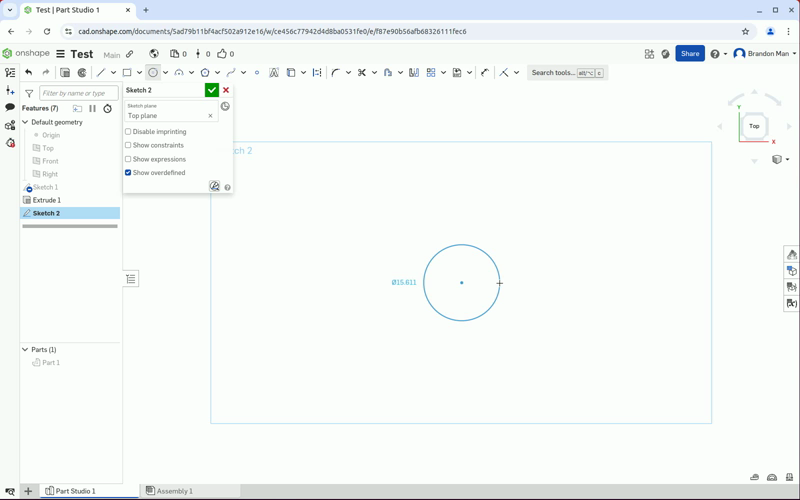
click(499, 282)
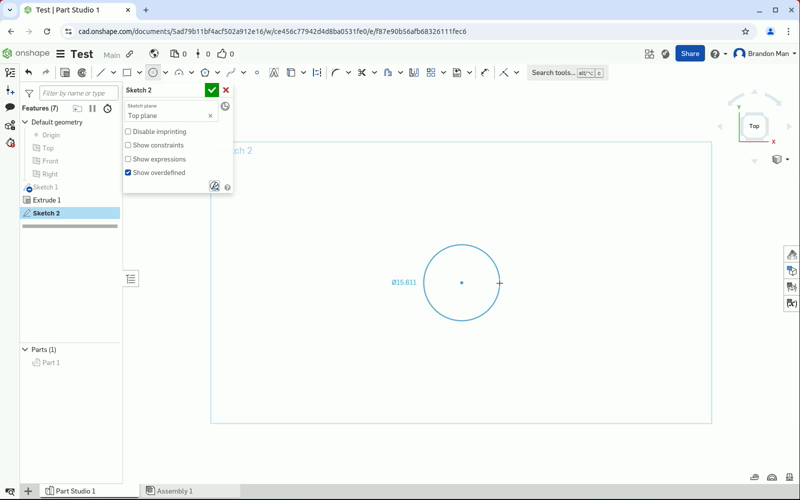
key(esc)
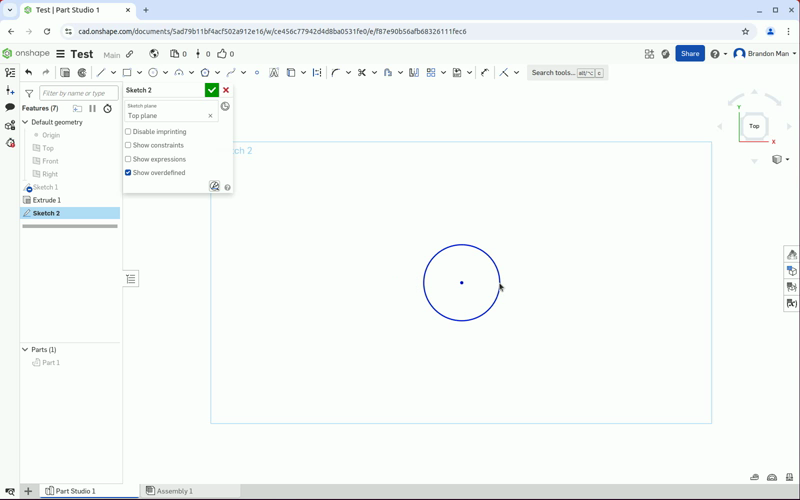
mouse_move(457, 299)
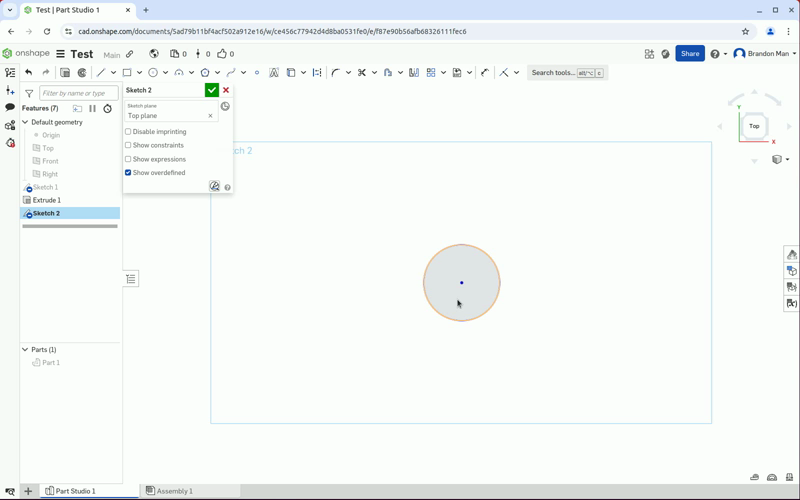
click(457, 299)
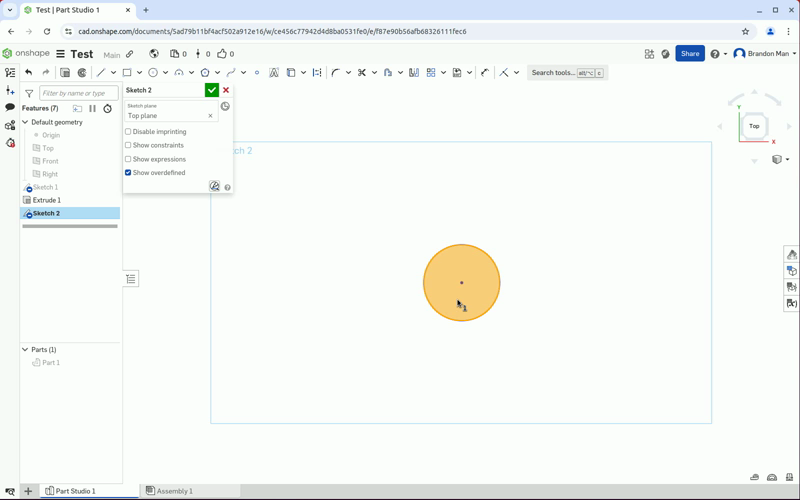
mouse_move(73, 352)
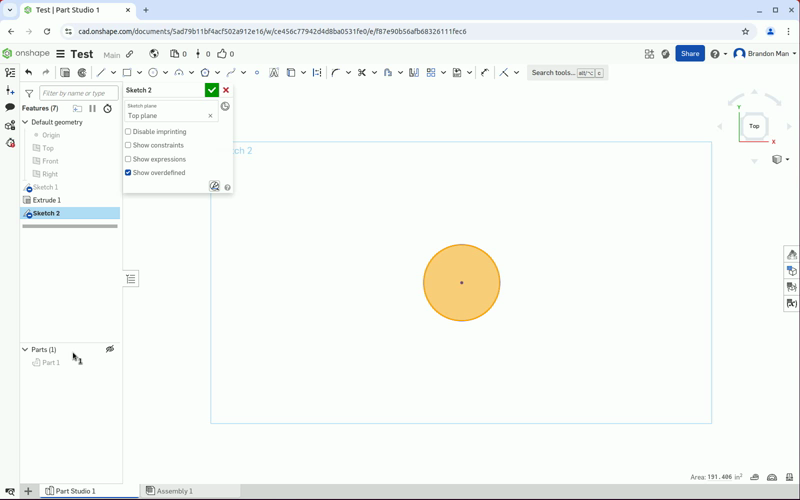
key(shift+y)
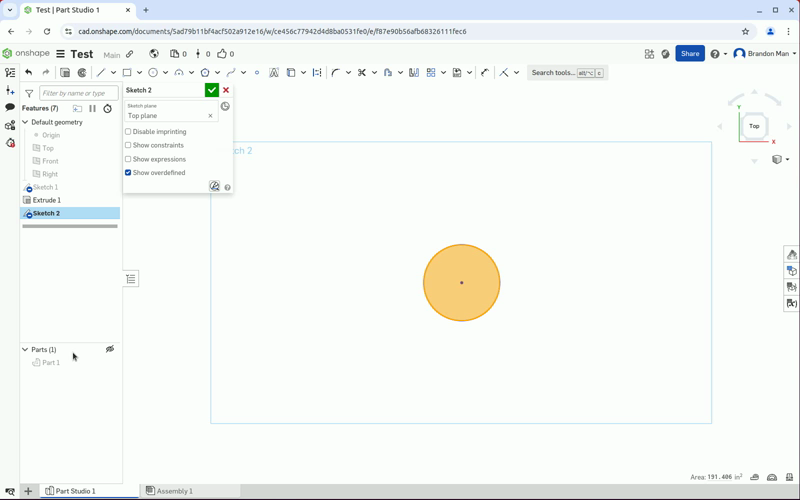
key(shift+e)
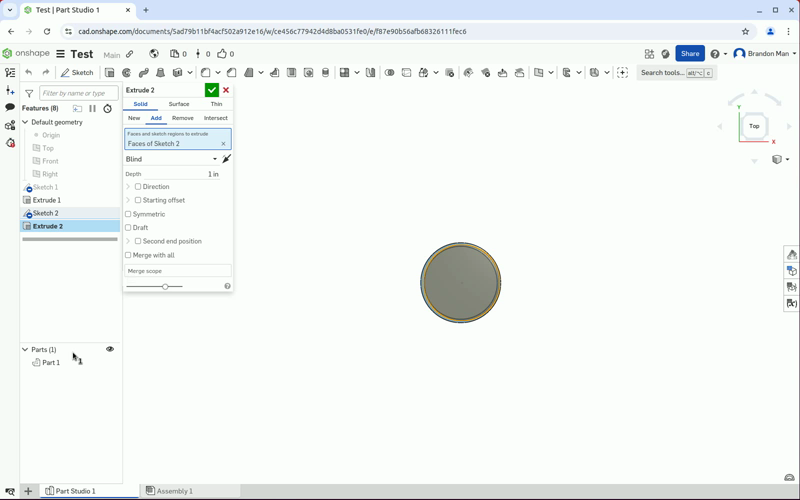
mouse_move(143, 106)
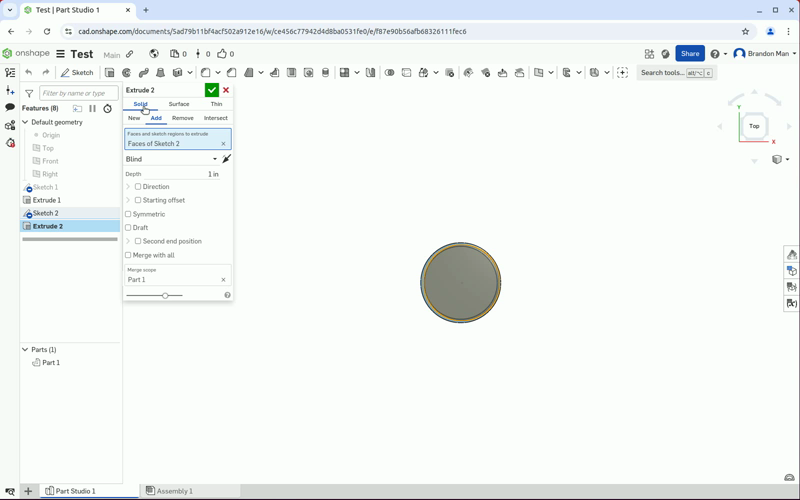
click(143, 106)
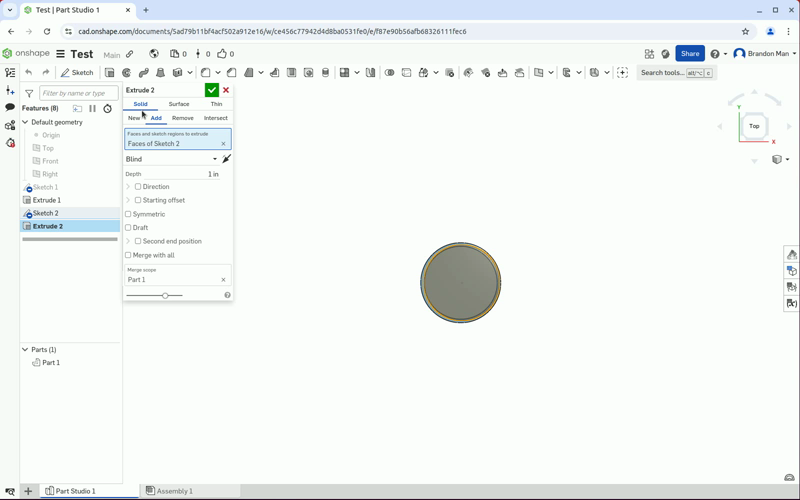
mouse_move(137, 120)
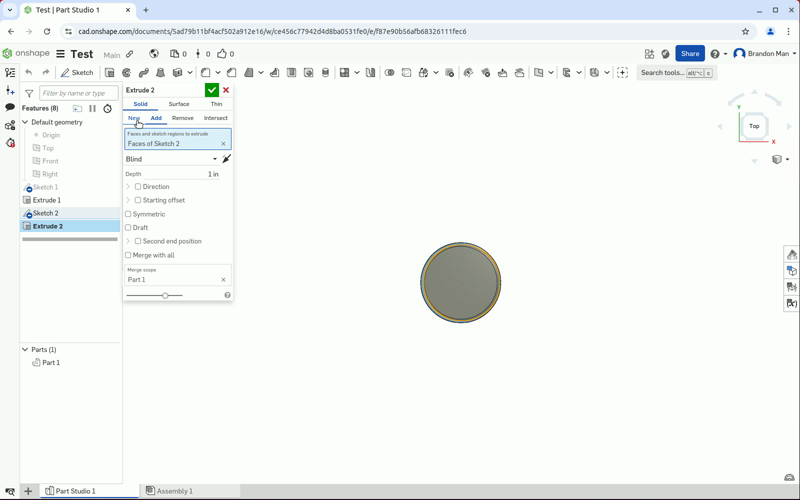
click(137, 120)
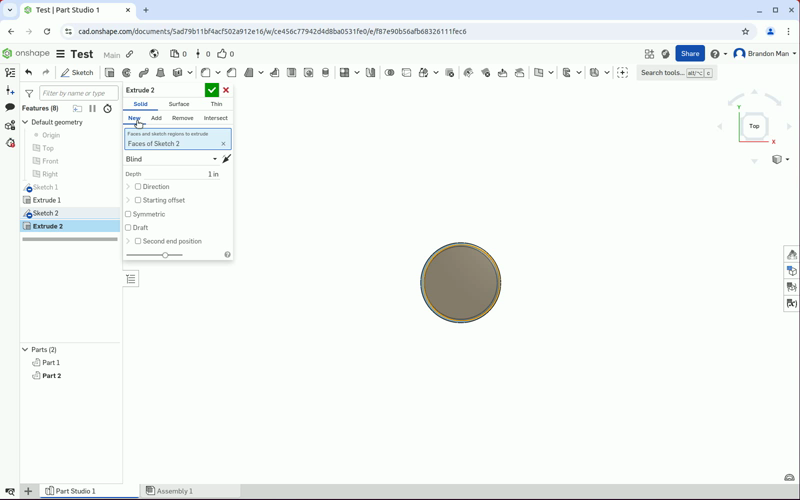
key(tab, 4)
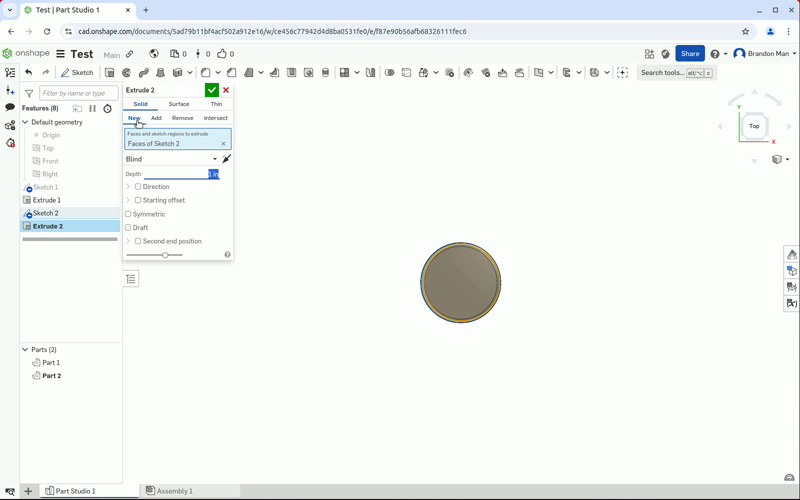
text(0.963)
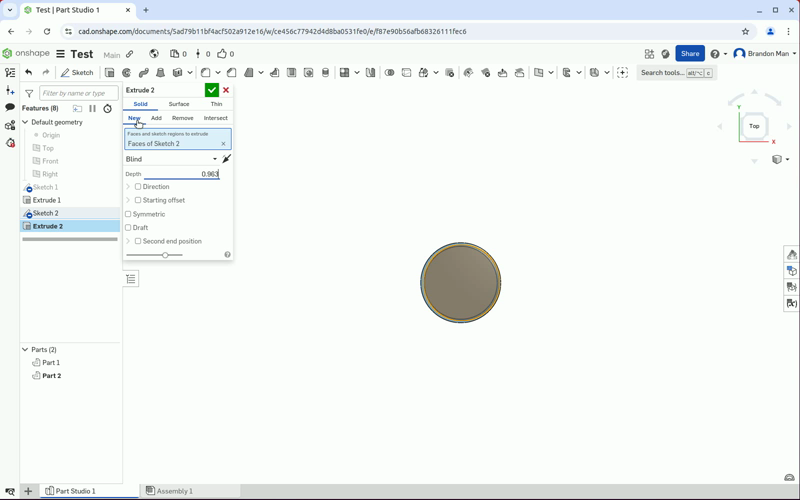
key(enter)
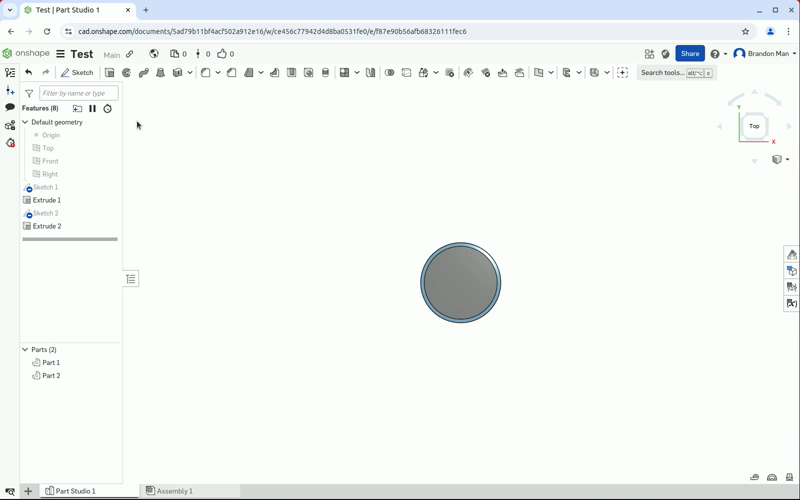
key(shift+h)
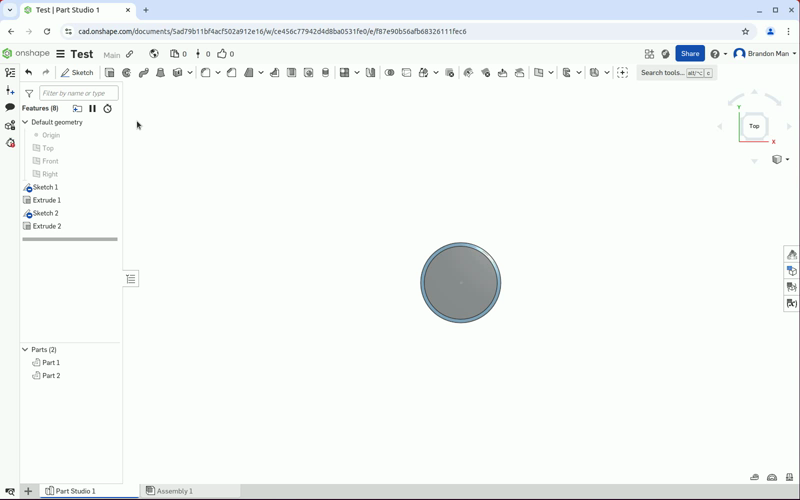
key(shift+h)
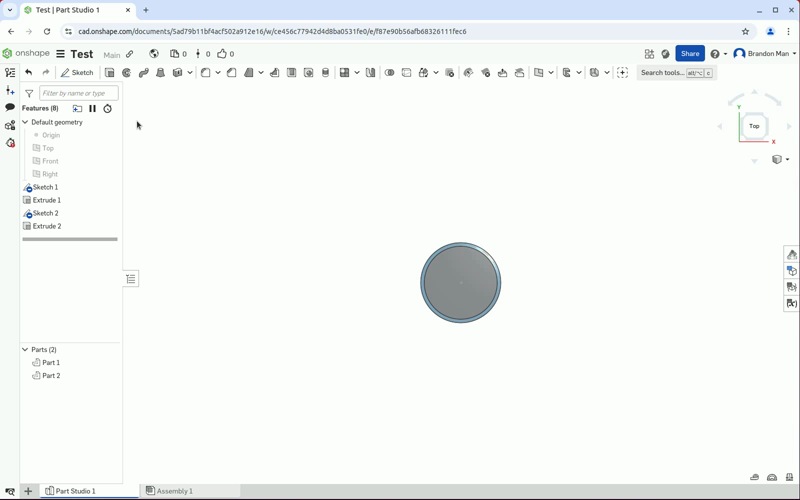
key(shift+7)
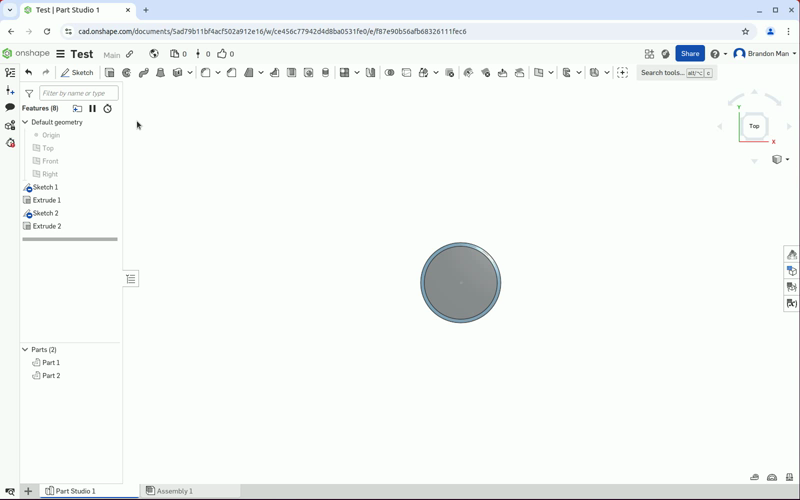
key(up, 3)
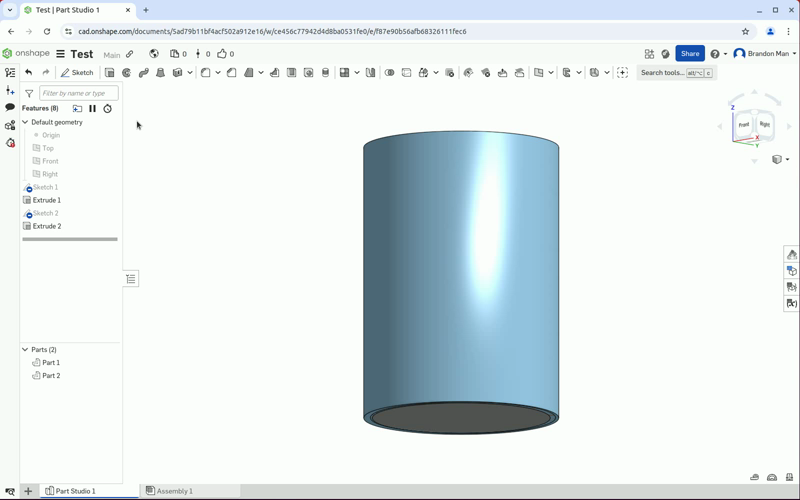
key(left, 3)
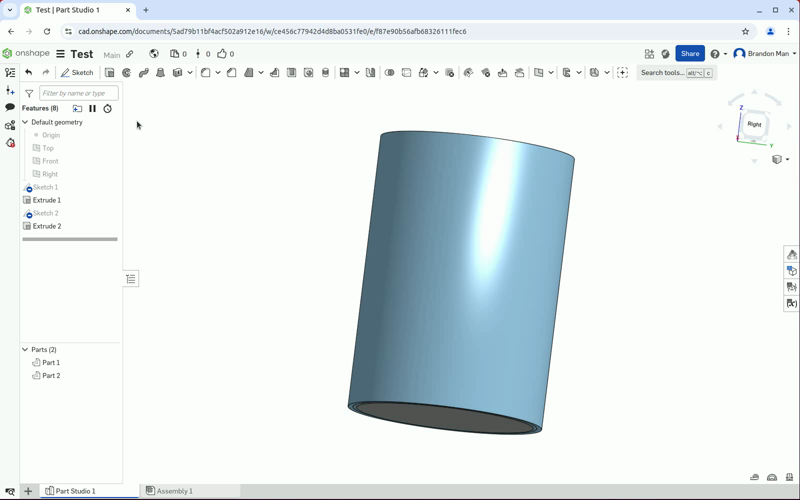
key(right, 3)
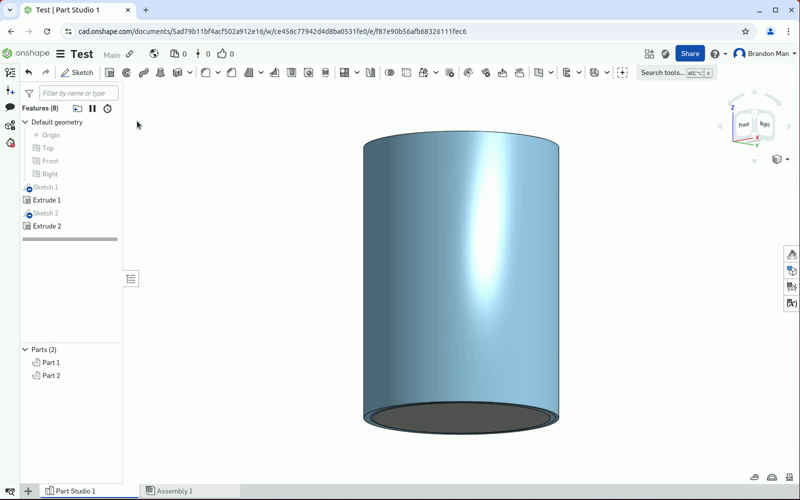
key(down, 3)
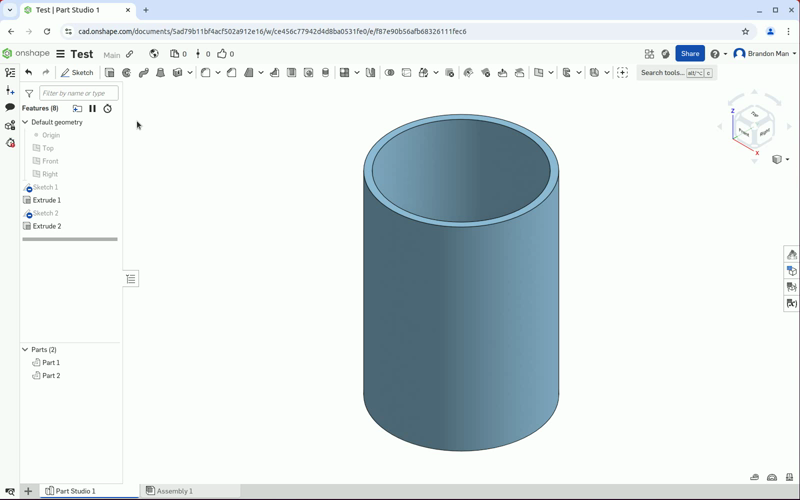
mouse_move(73, 189)
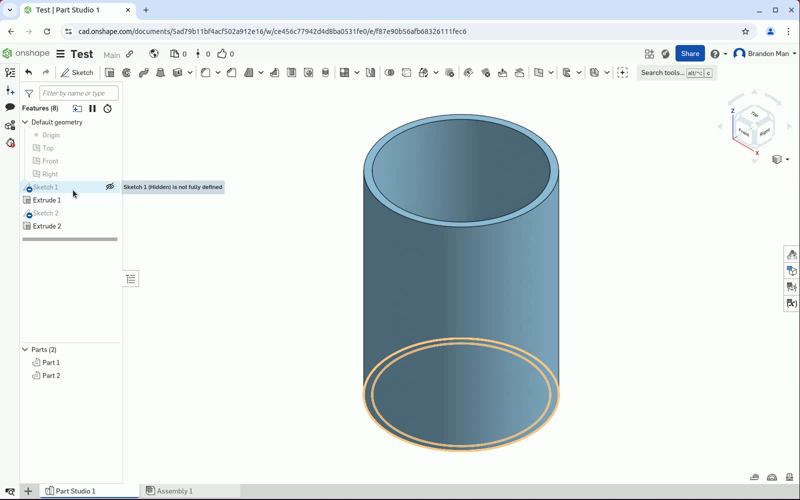
click(73, 189)